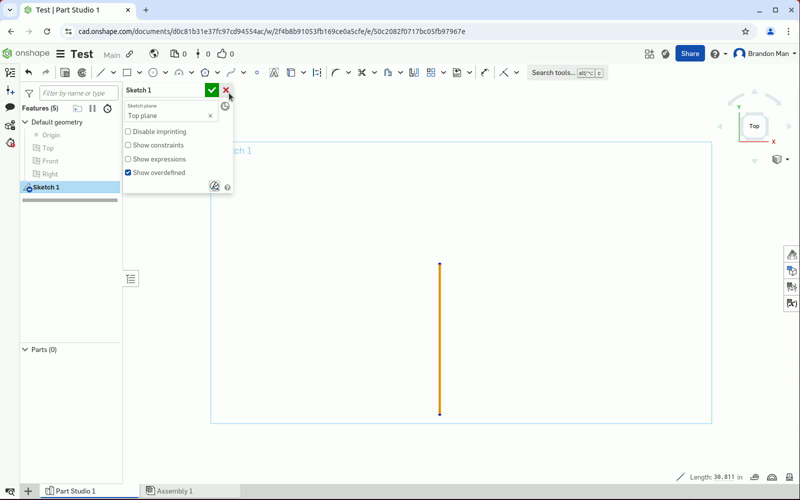
key(shift+h)
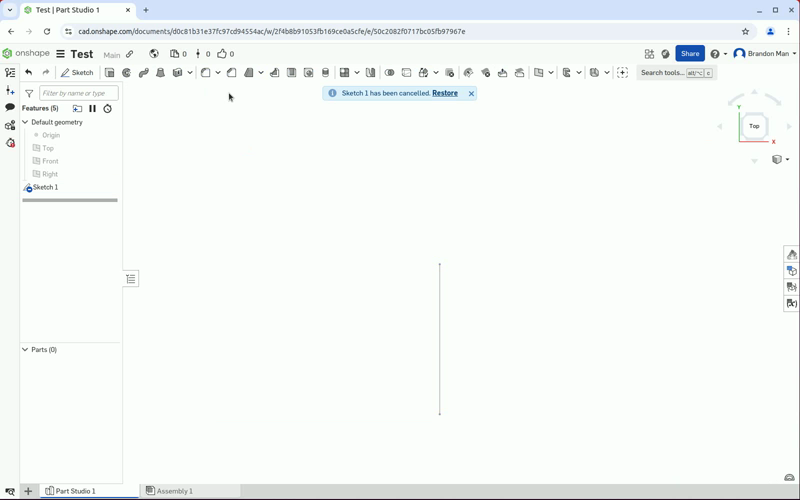
key(shift+s)
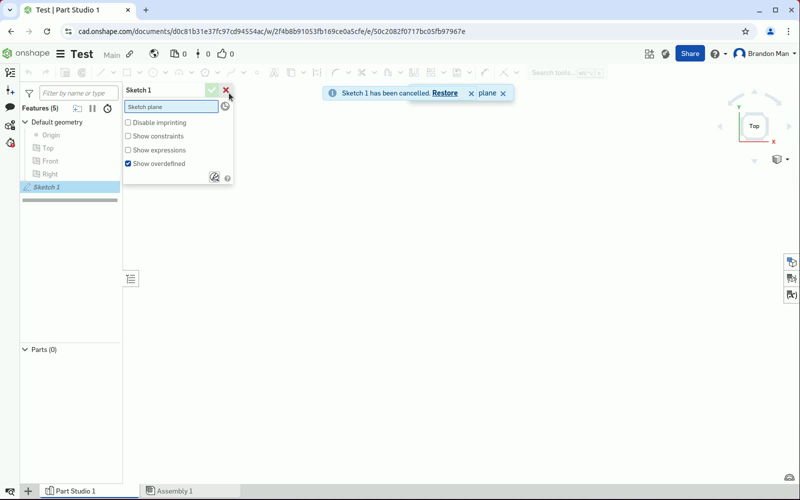
mouse_move(73, 150)
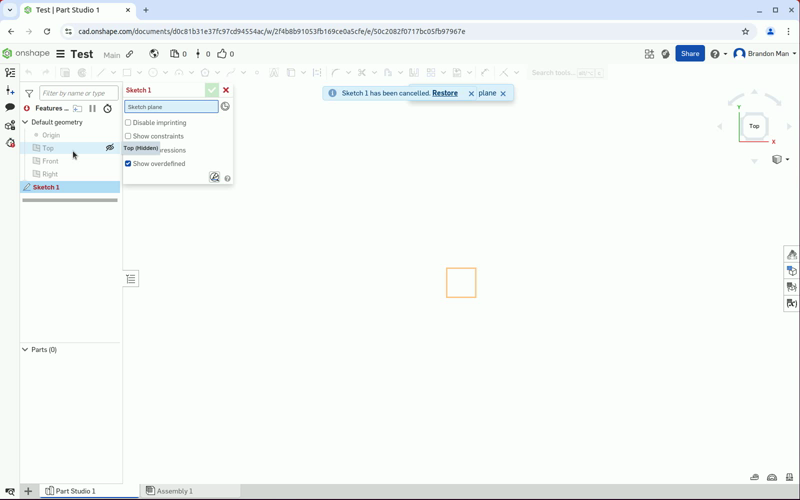
click(73, 150)
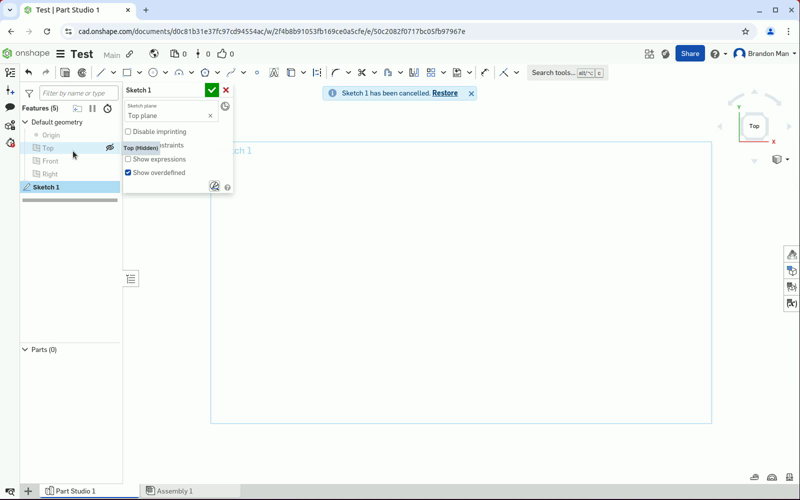
mouse_move(73, 352)
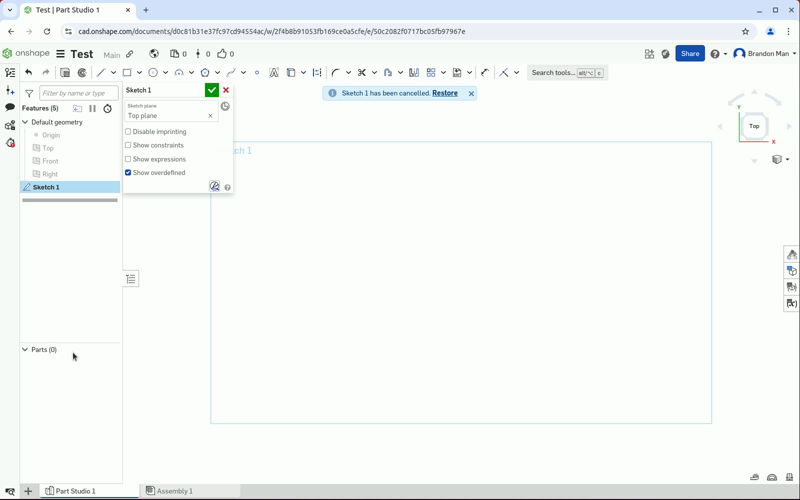
key(y)
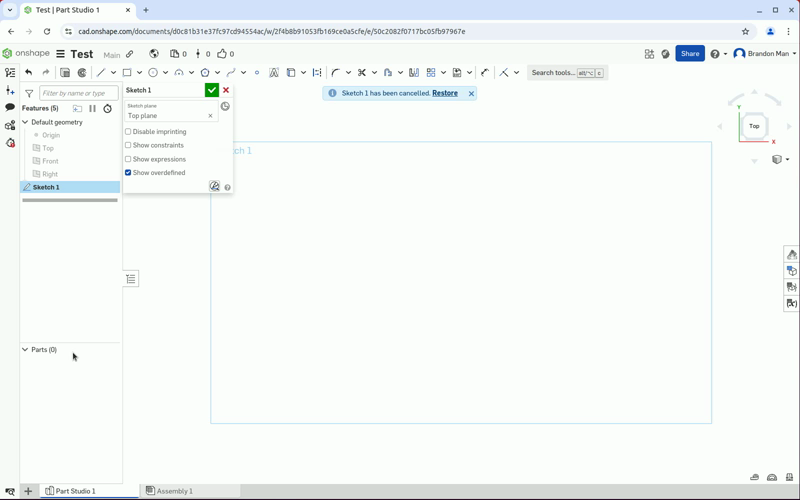
key(c)
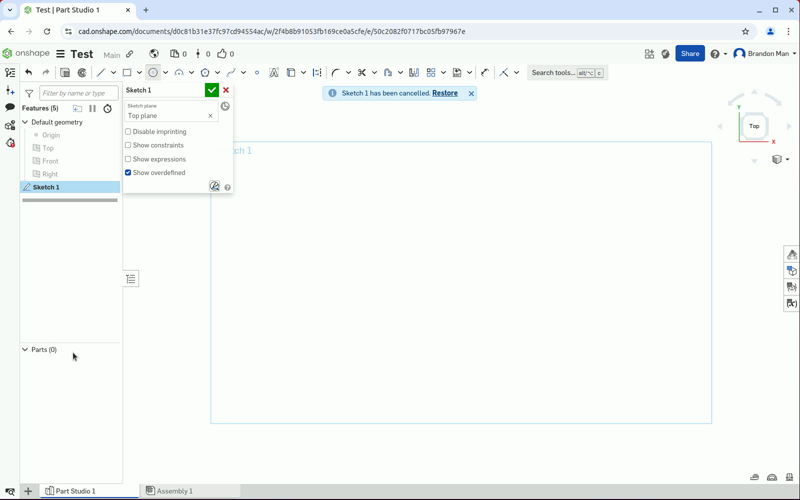
key_down(shift)
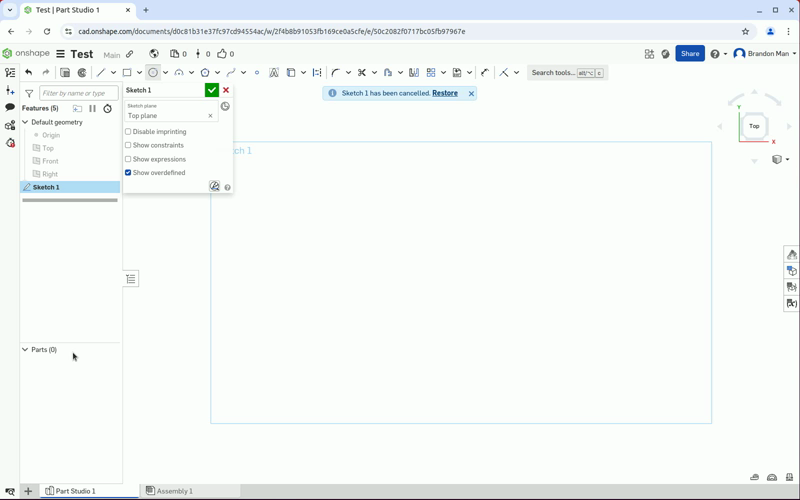
mouse_move(460, 174)
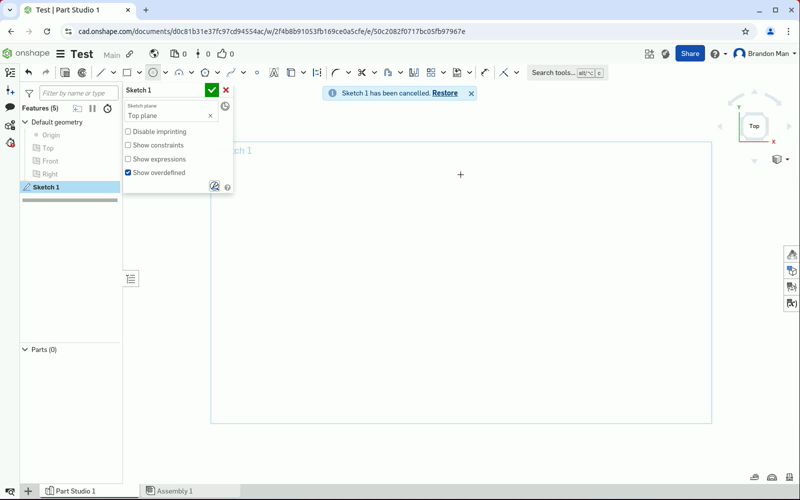
click(460, 174)
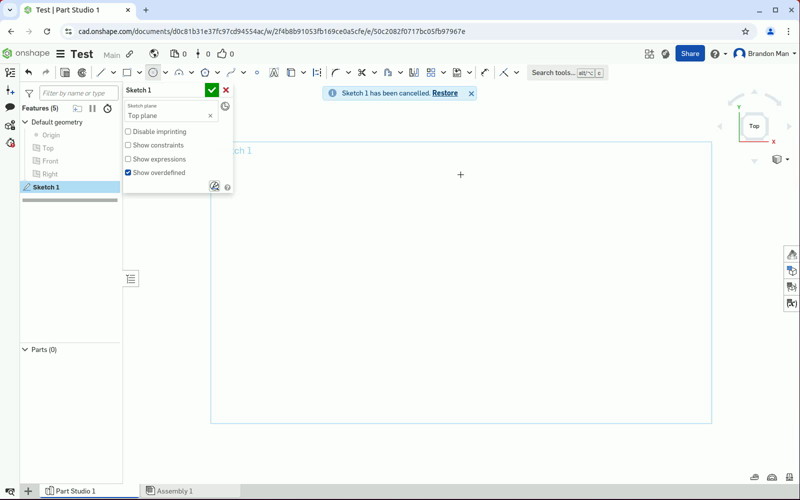
key_up(shift)
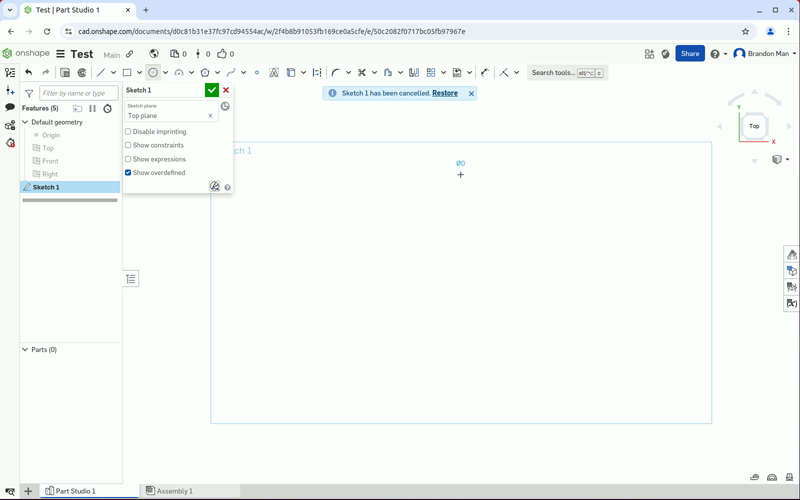
mouse_move(464, 174)
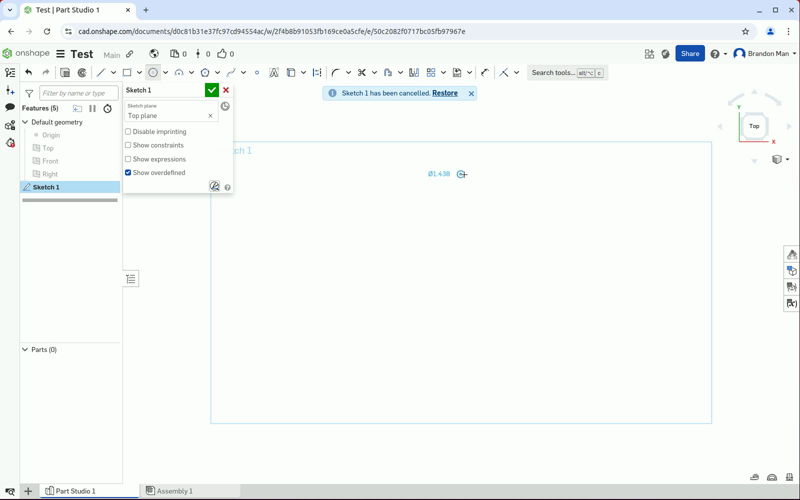
click(464, 174)
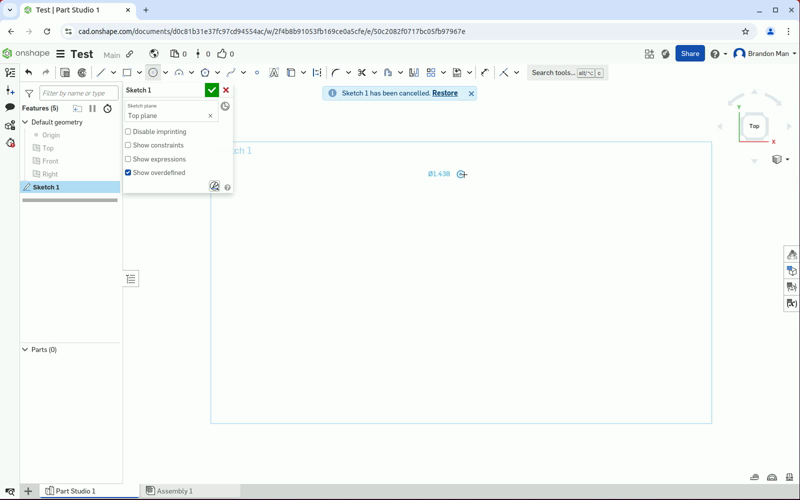
key(esc)
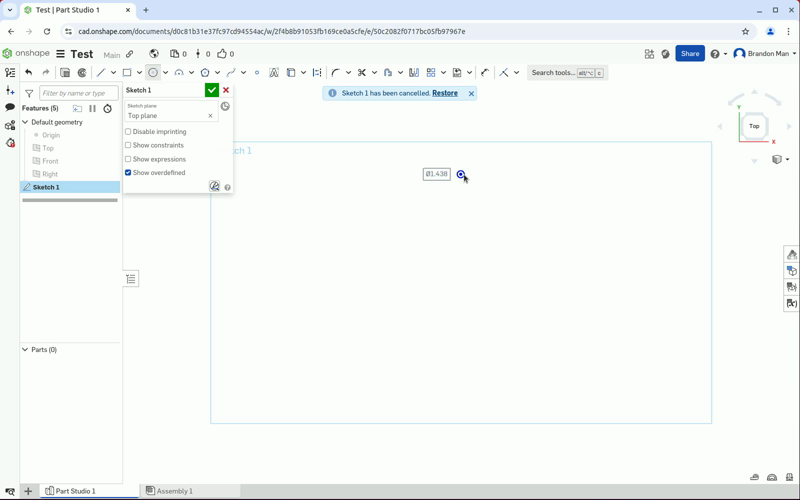
mouse_move(458, 175)
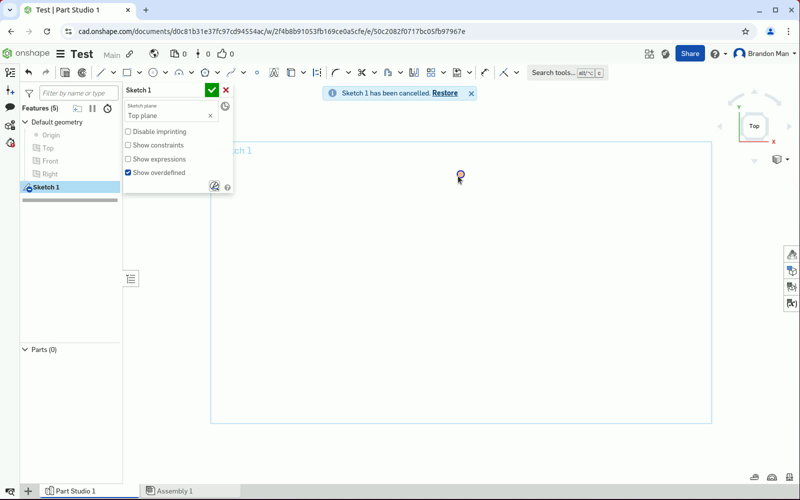
scroll(6)
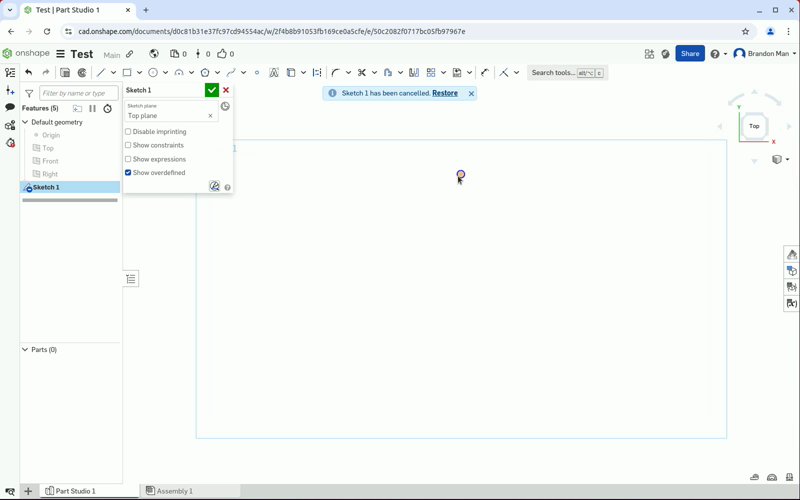
scroll(6)
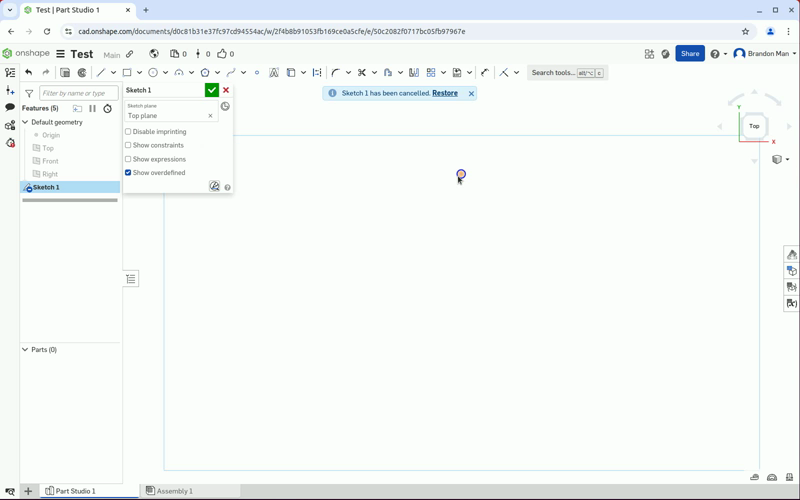
scroll(6)
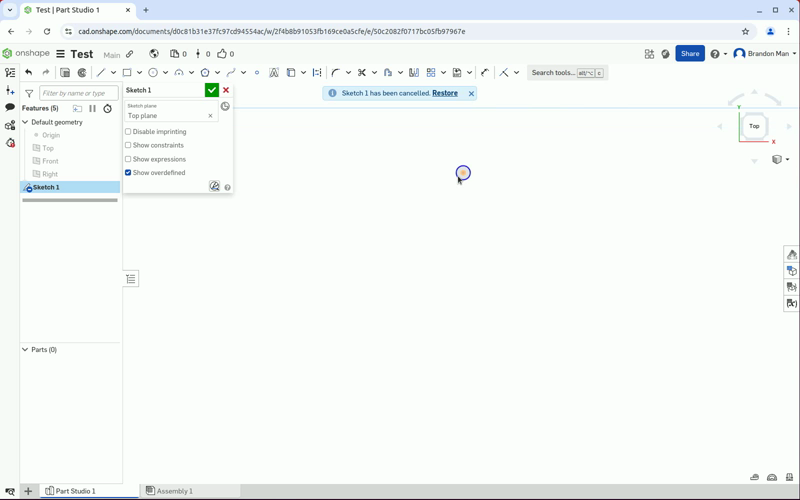
scroll(6)
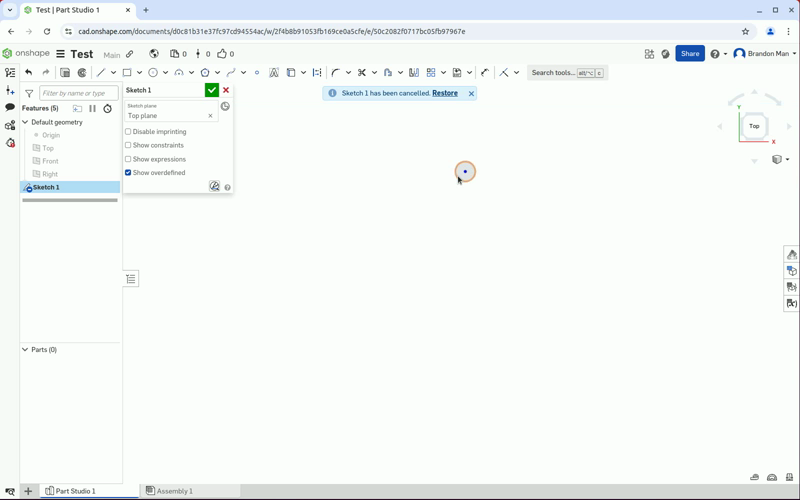
scroll(6)
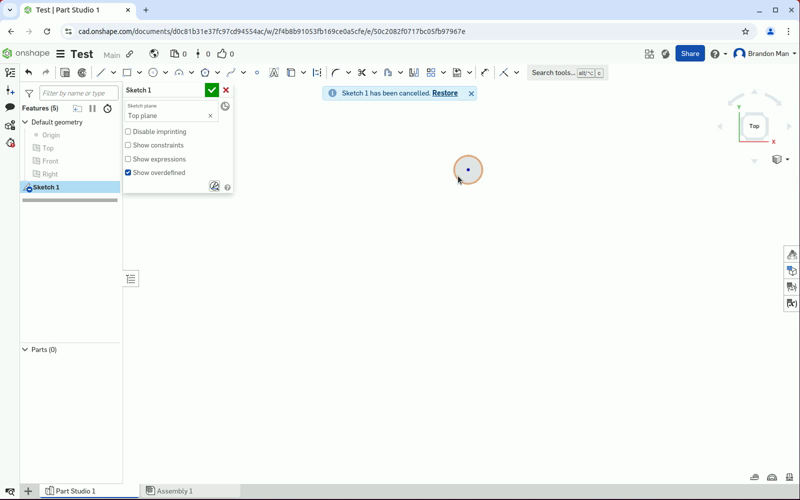
scroll(6)
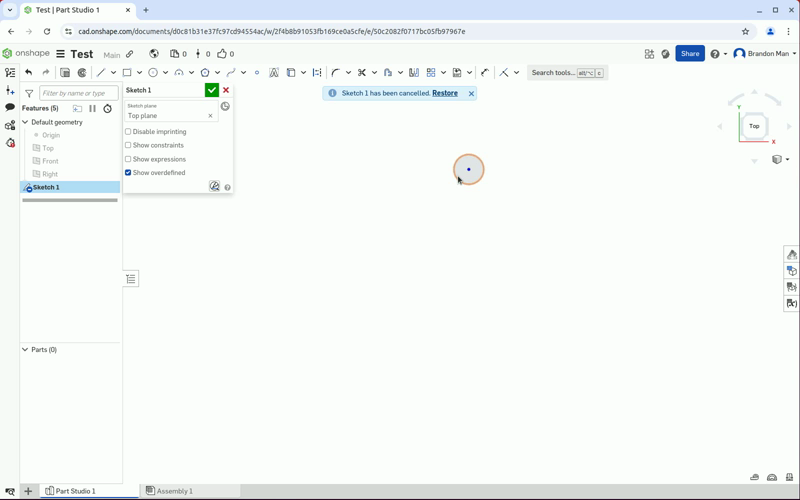
scroll(6)
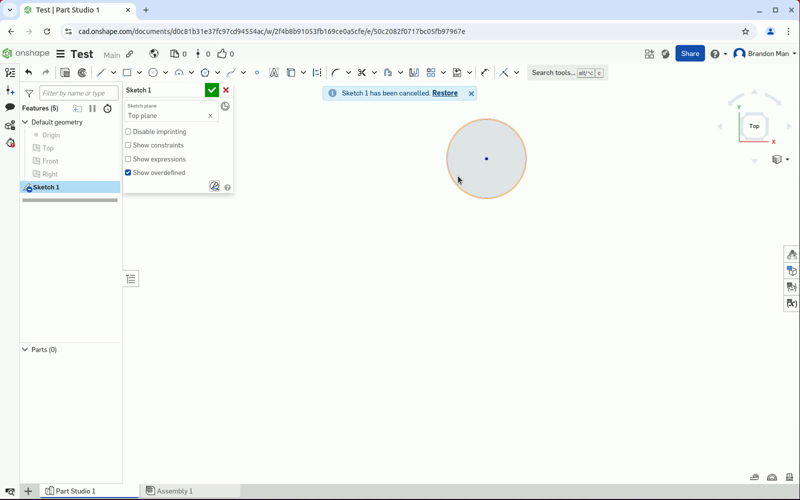
click(458, 175)
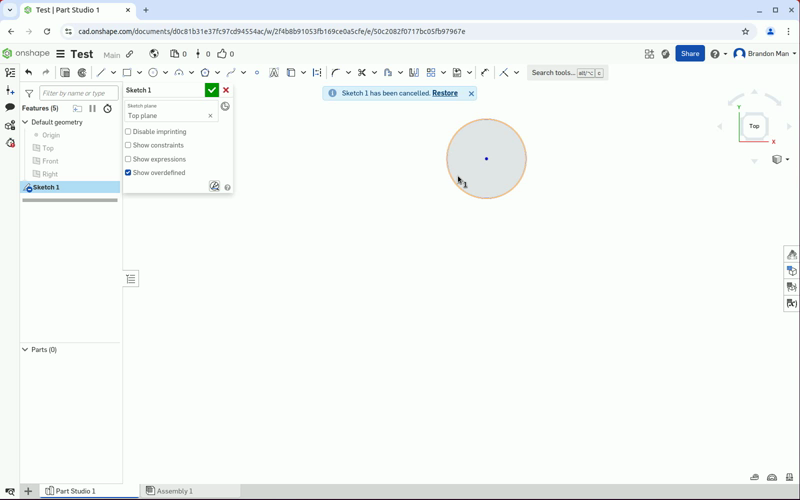
scroll(-6)
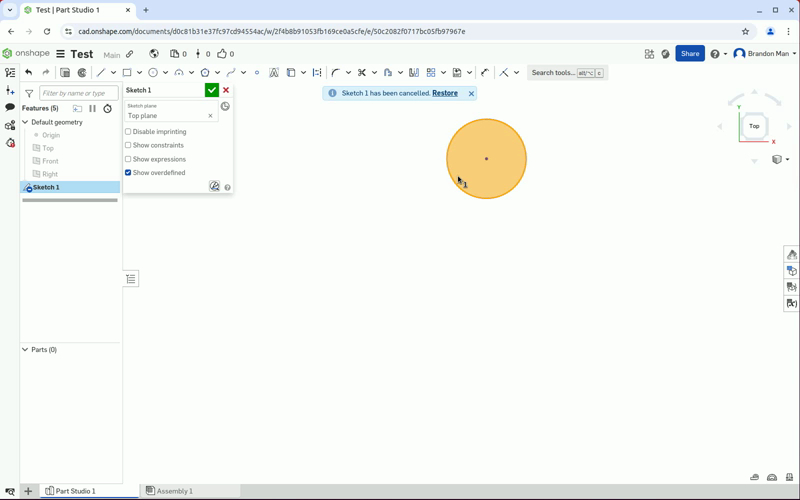
scroll(-6)
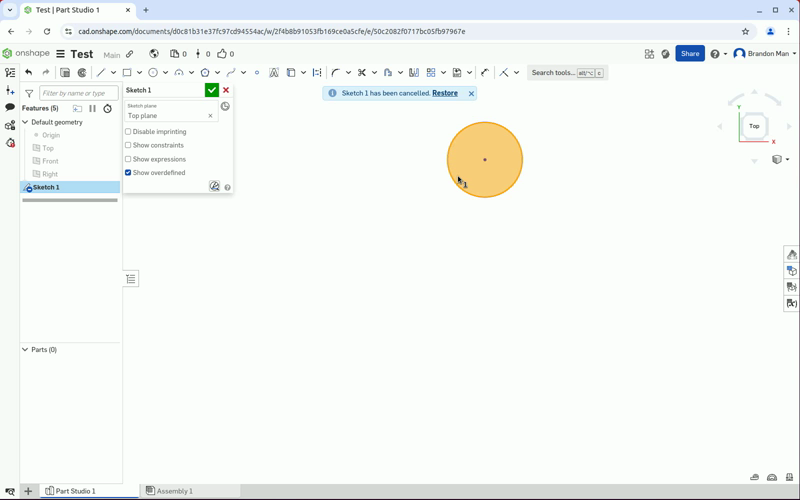
scroll(-6)
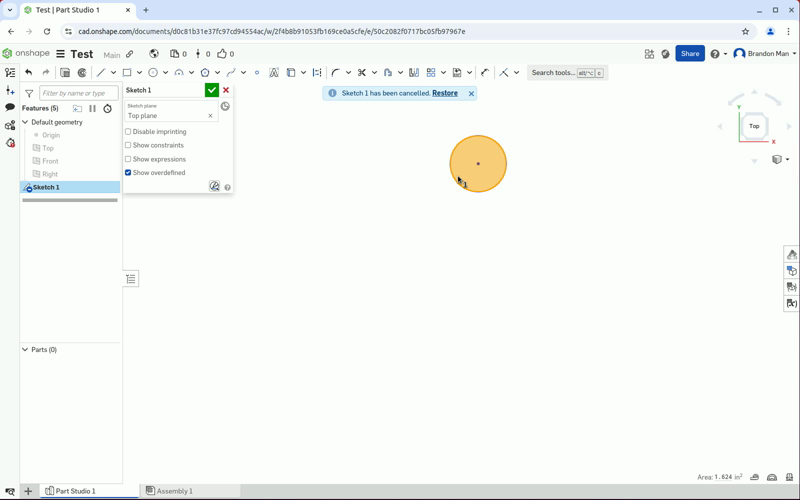
scroll(-6)
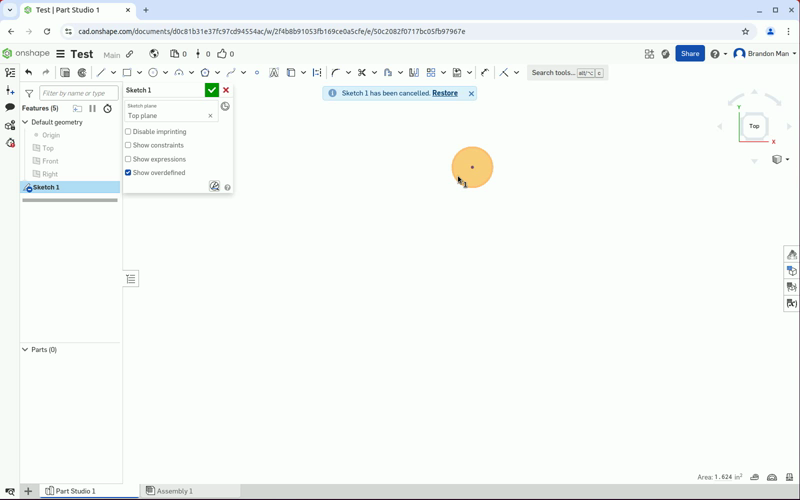
scroll(-6)
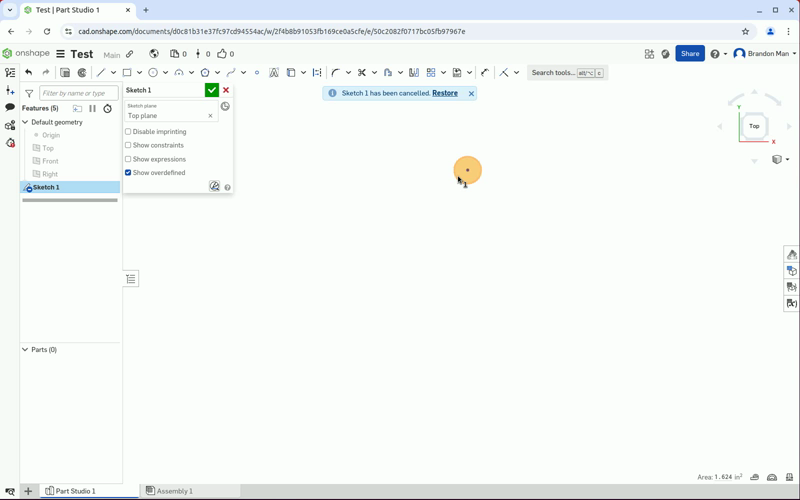
scroll(-6)
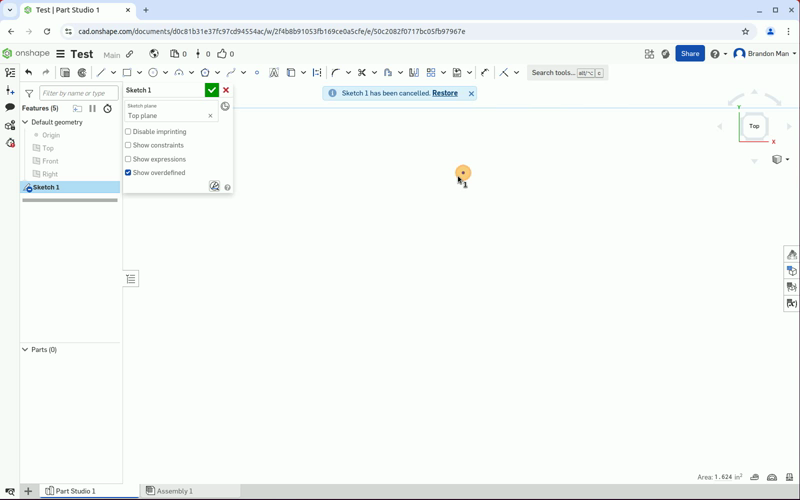
scroll(-6)
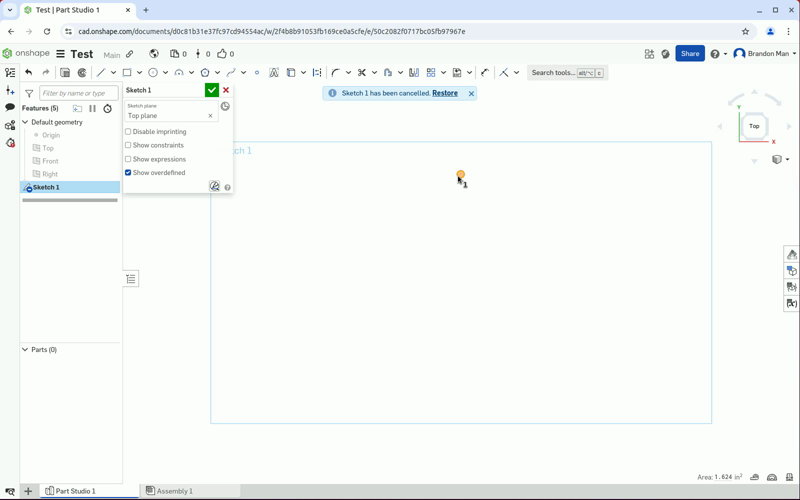
mouse_move(73, 352)
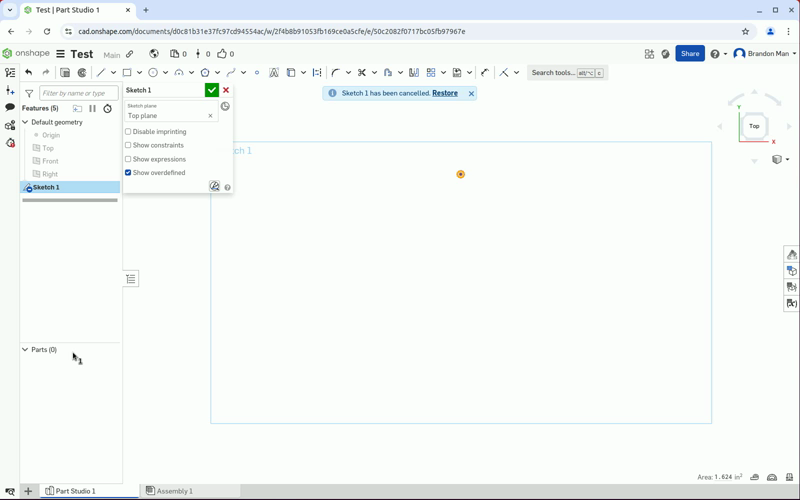
key(shift+y)
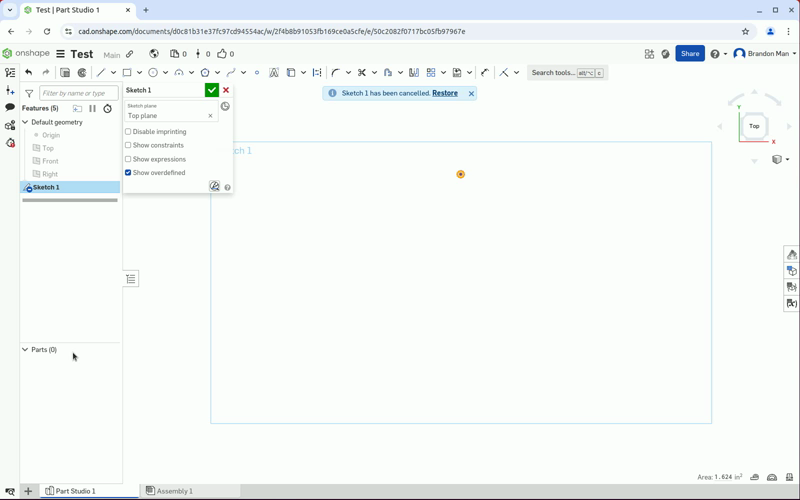
key(shift+e)
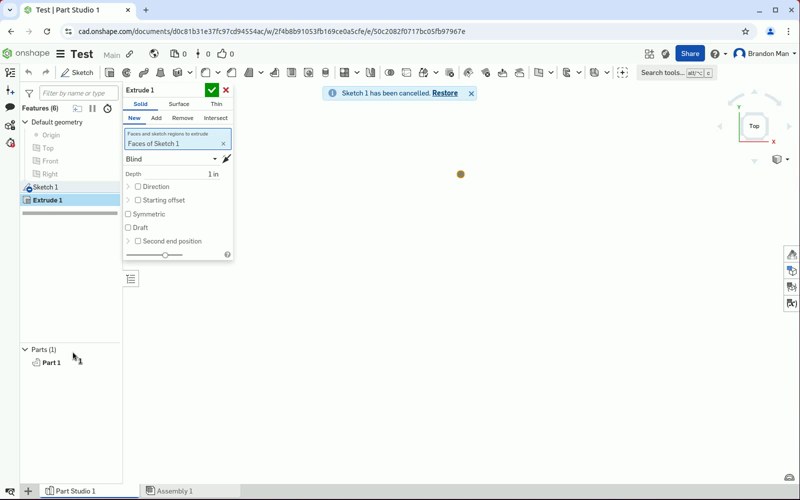
mouse_move(143, 106)
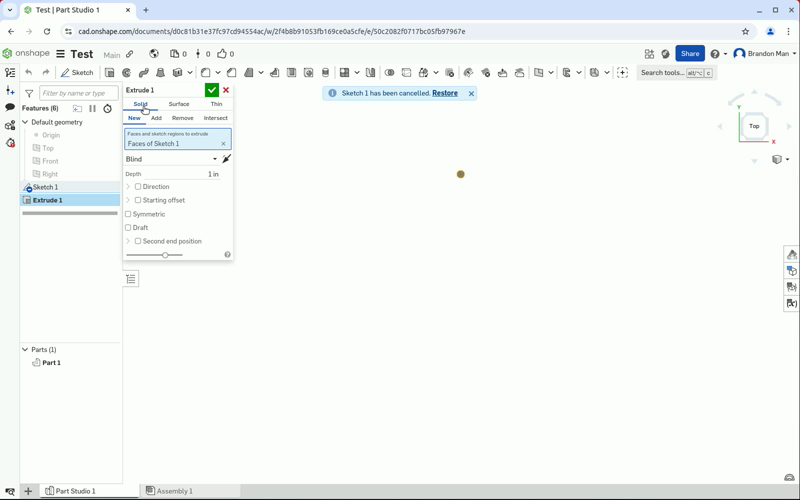
click(143, 106)
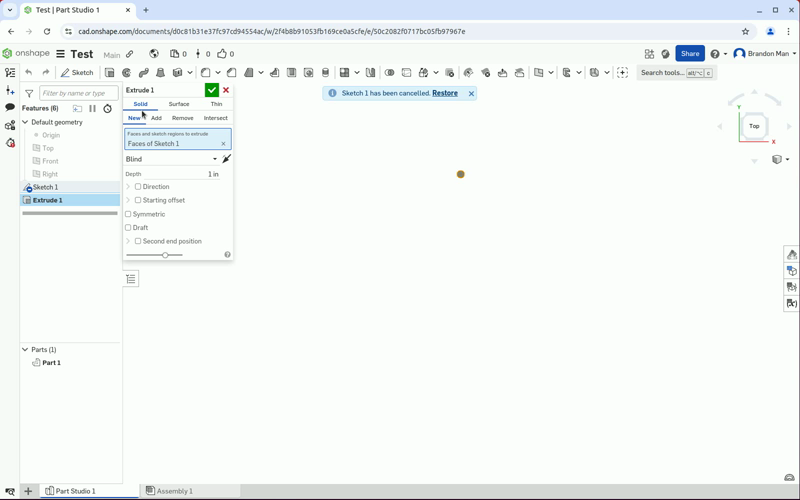
mouse_move(137, 120)
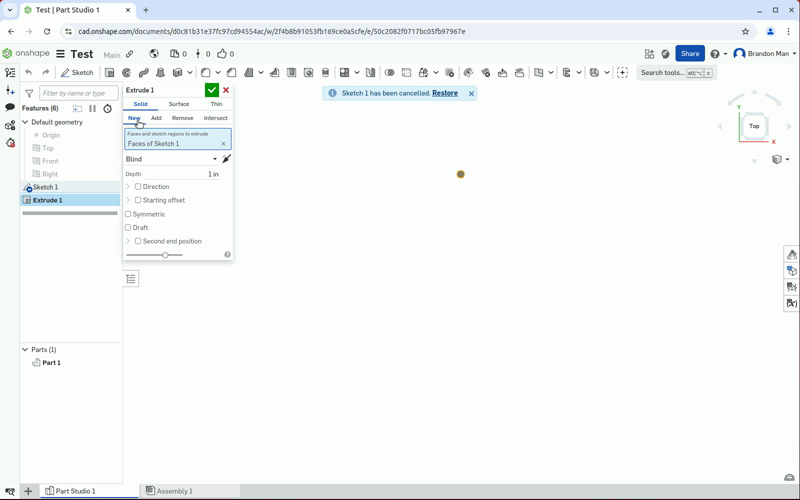
click(137, 120)
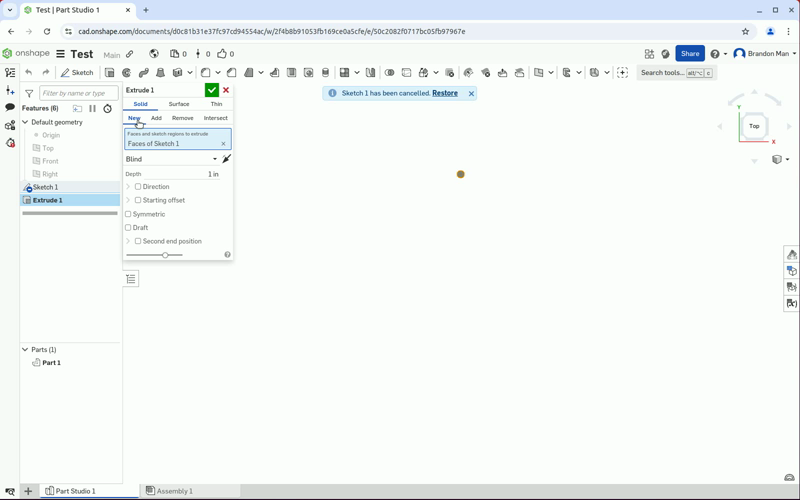
key(tab, 4)
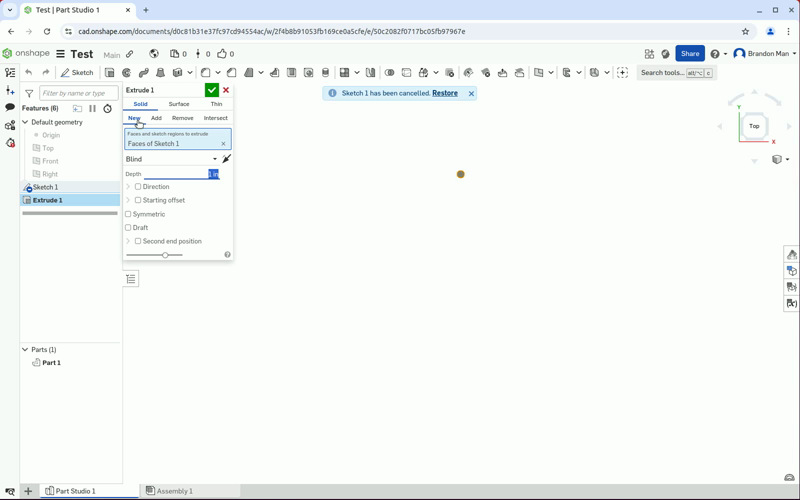
text(14.202)
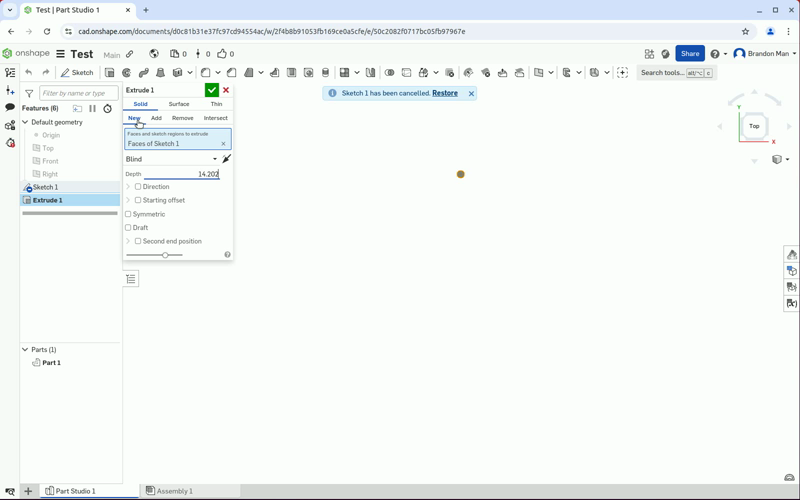
key(enter)
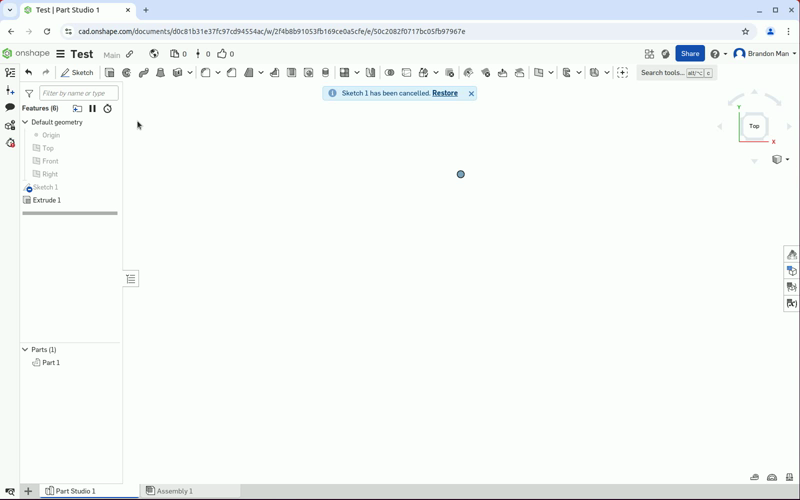
key(shift+h)
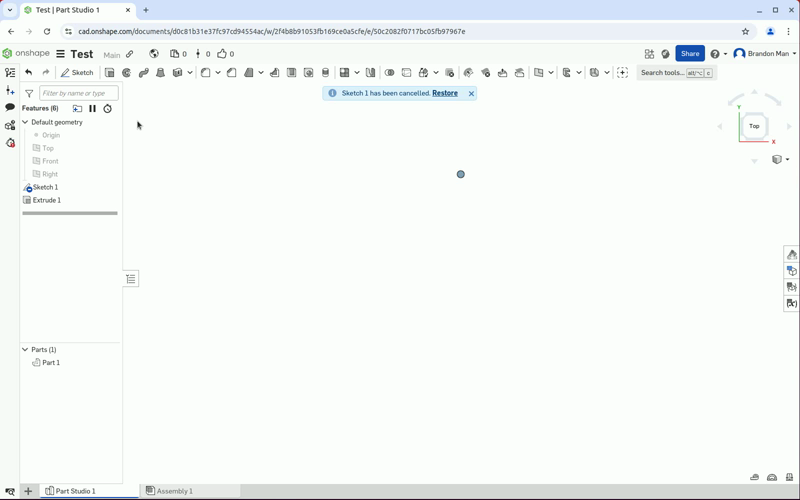
key(shift+h)
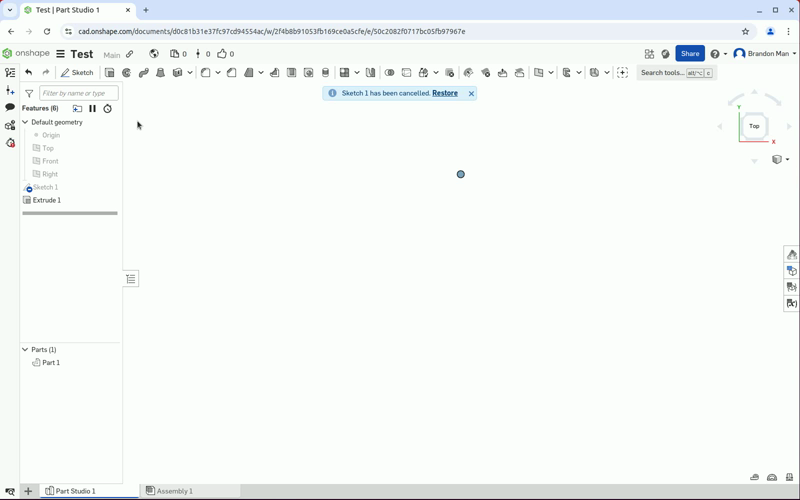
mouse_move(73, 189)
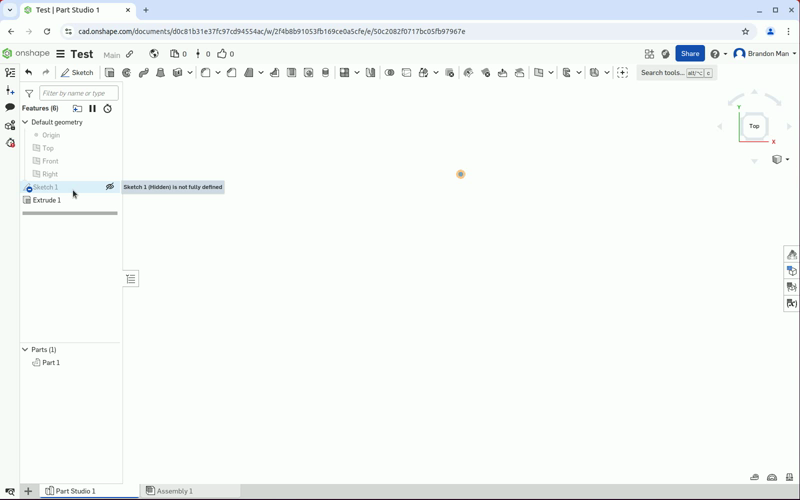
click(73, 189)
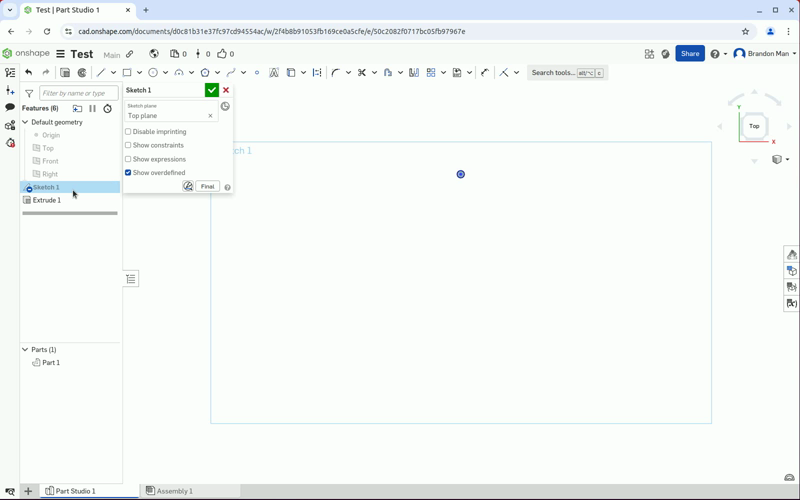
mouse_move(229, 92)
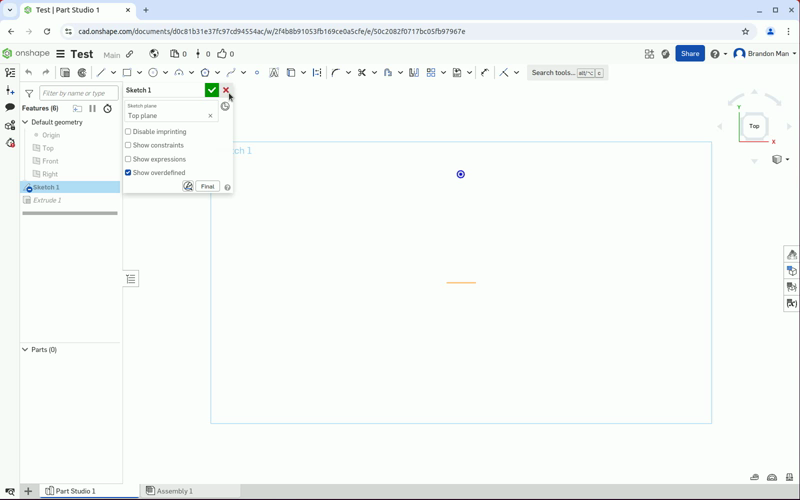
click(229, 92)
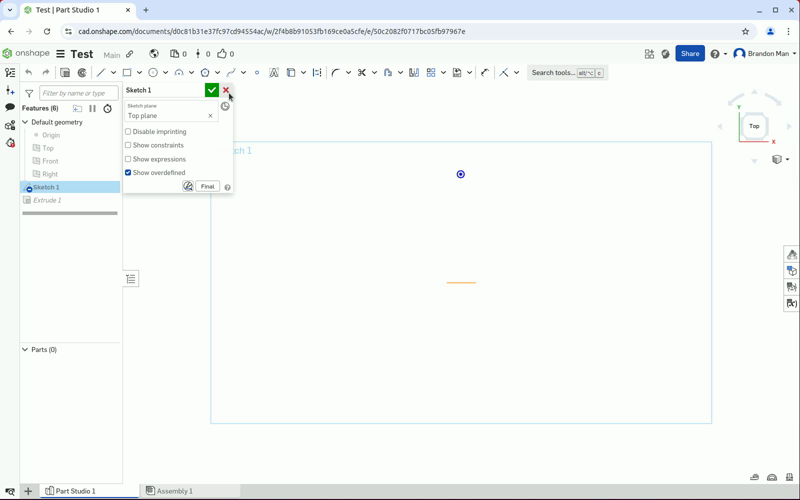
key(shift+s)
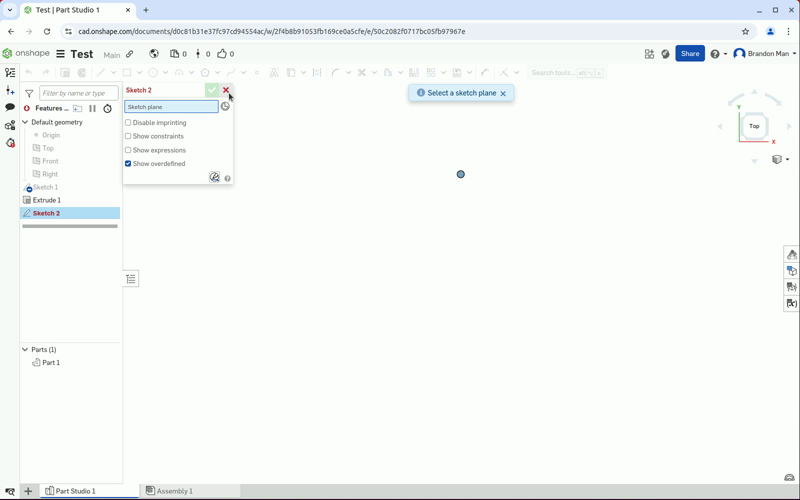
mouse_move(73, 150)
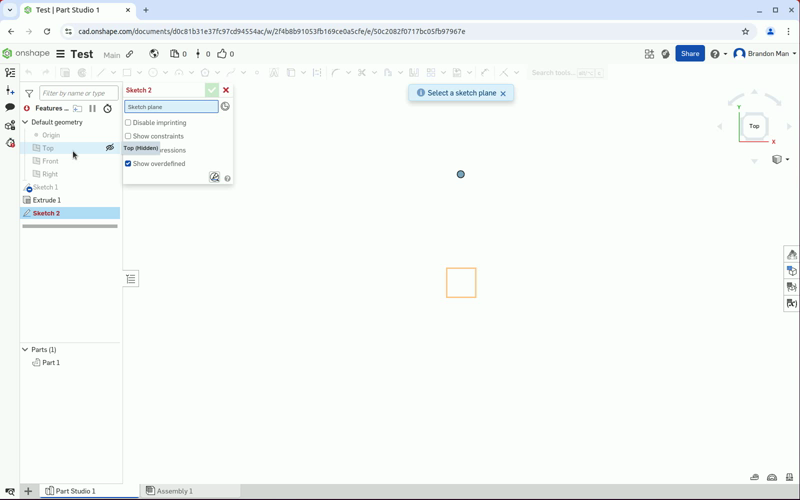
click(73, 150)
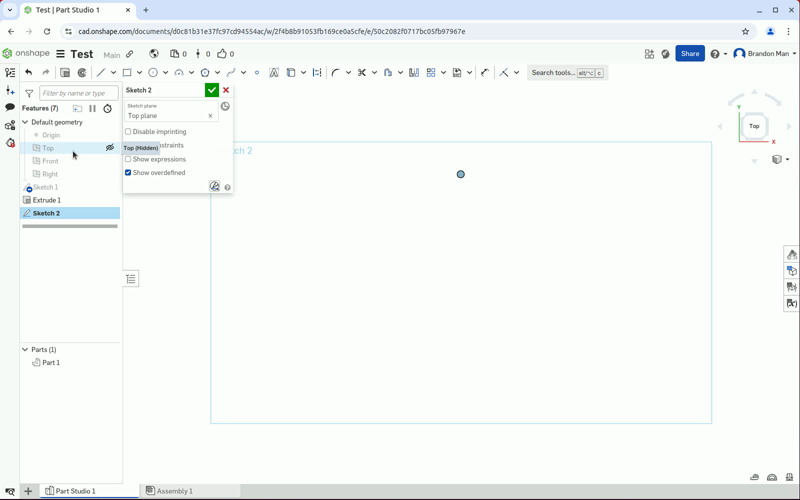
mouse_move(73, 352)
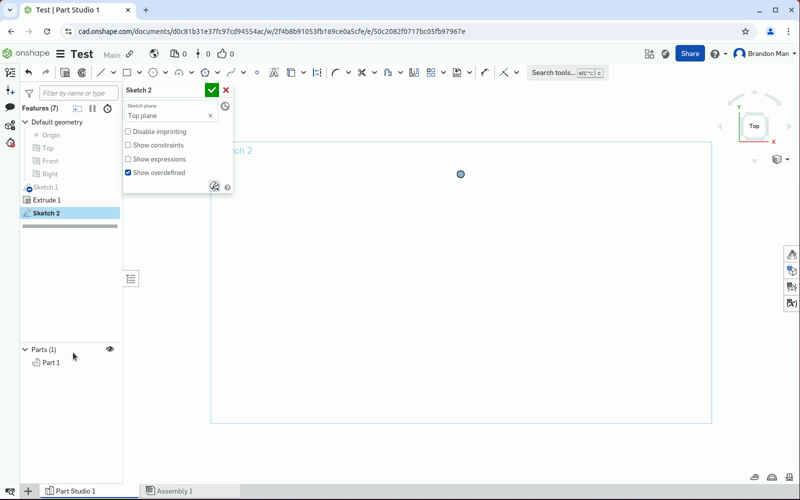
key(y)
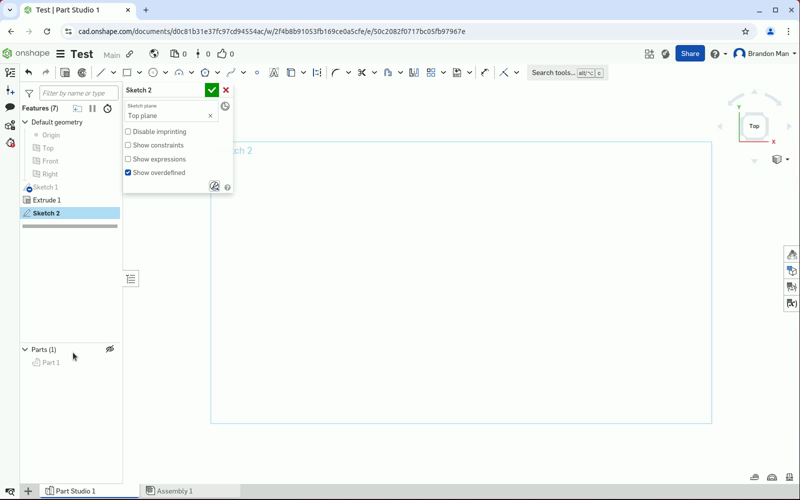
key(c)
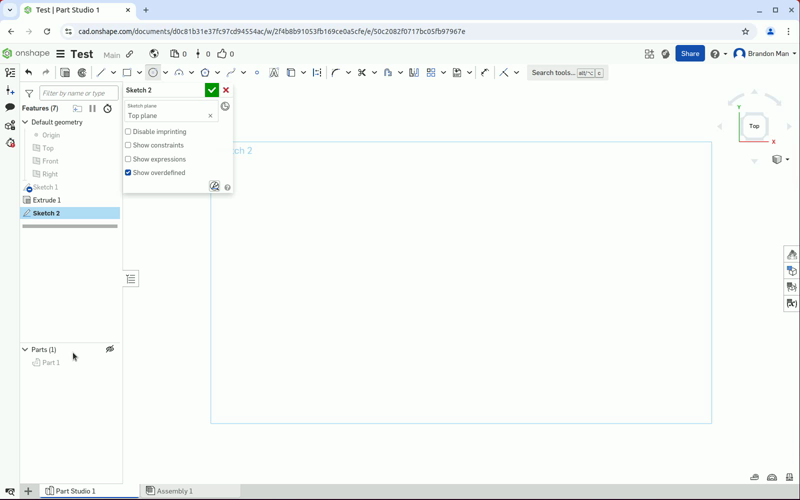
key_down(shift)
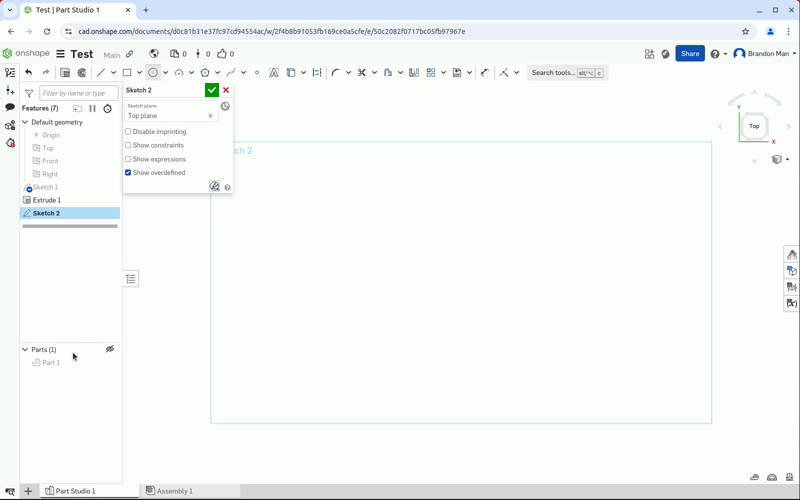
mouse_move(461, 290)
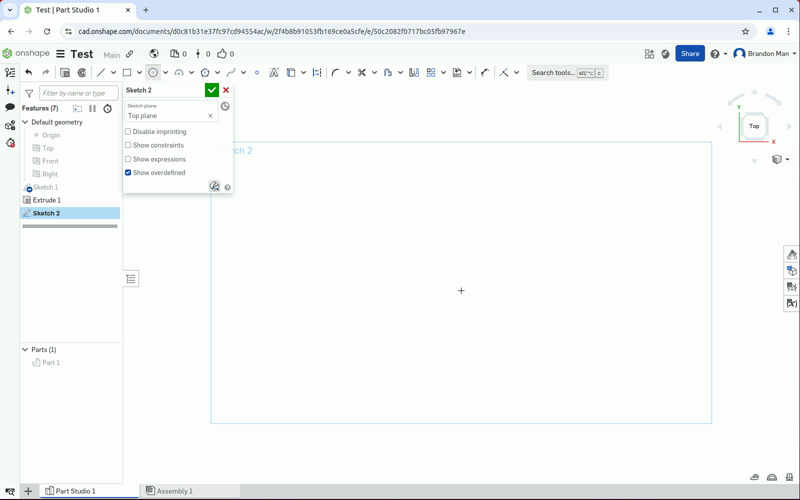
click(461, 290)
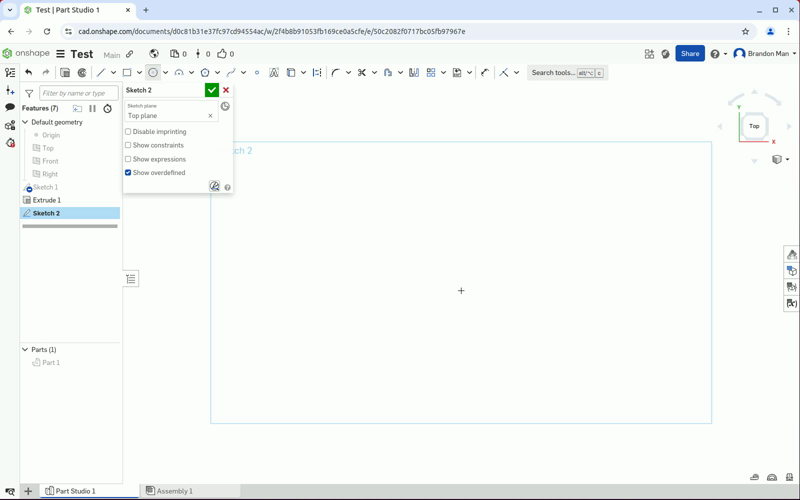
key_up(shift)
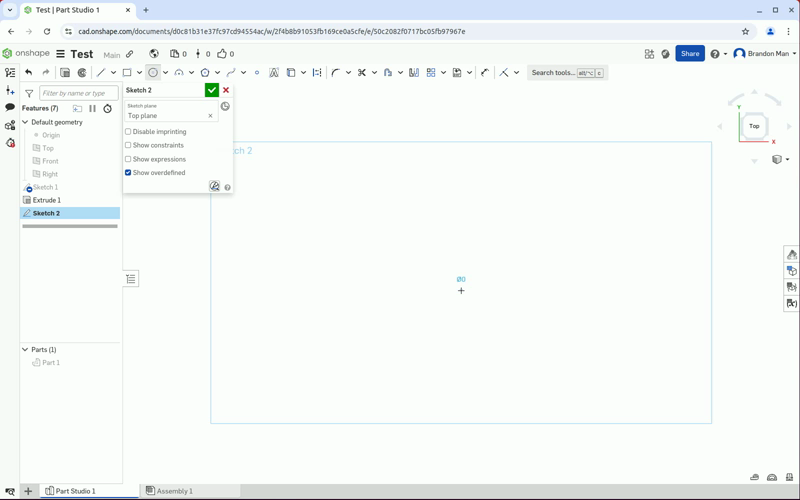
mouse_move(468, 290)
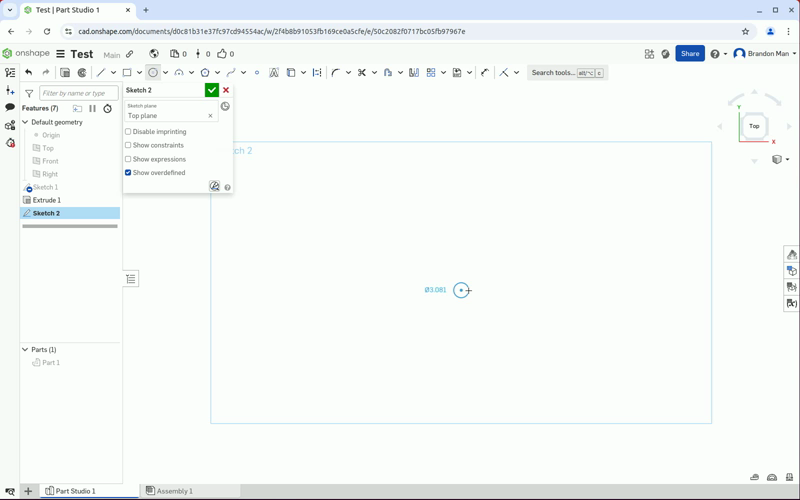
click(468, 290)
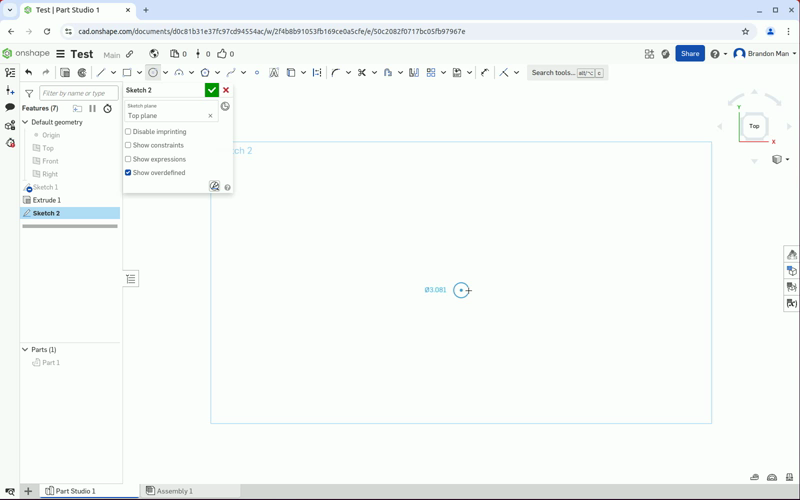
key(esc)
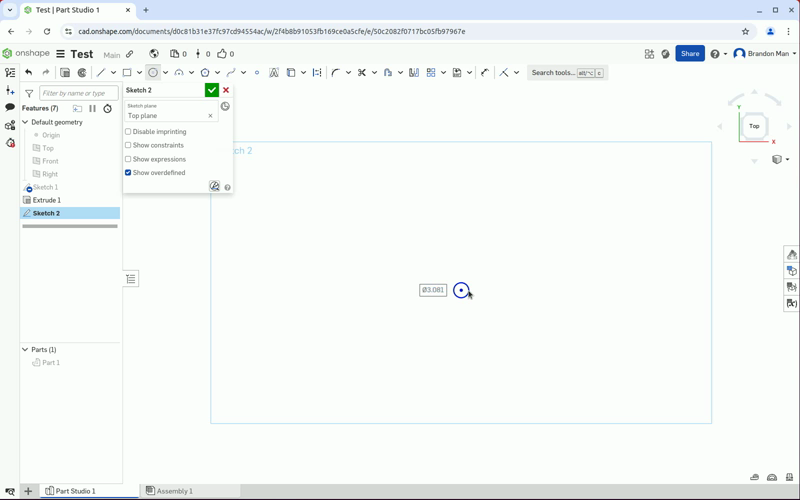
mouse_move(463, 294)
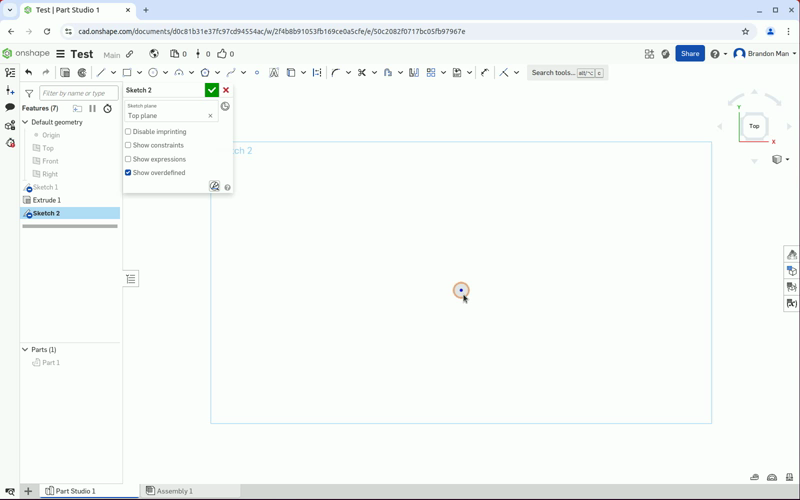
scroll(6)
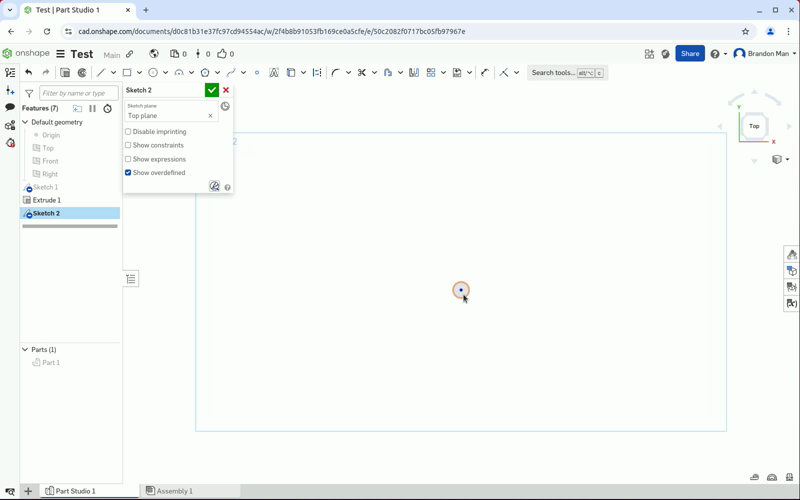
scroll(6)
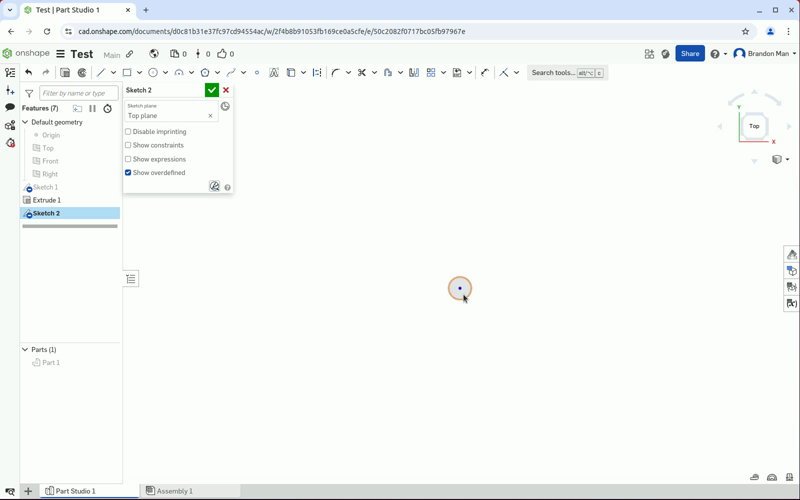
scroll(6)
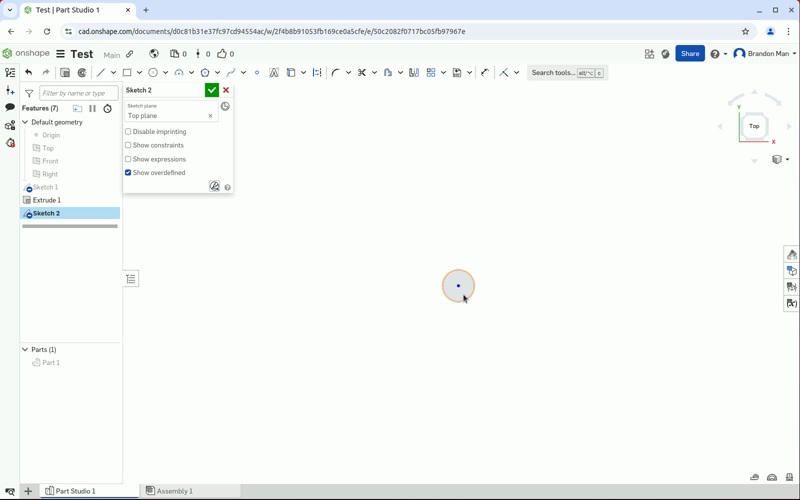
scroll(6)
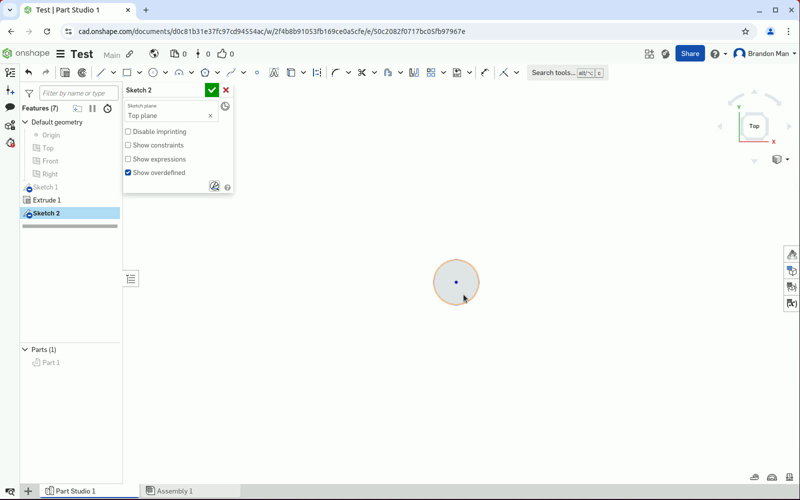
scroll(6)
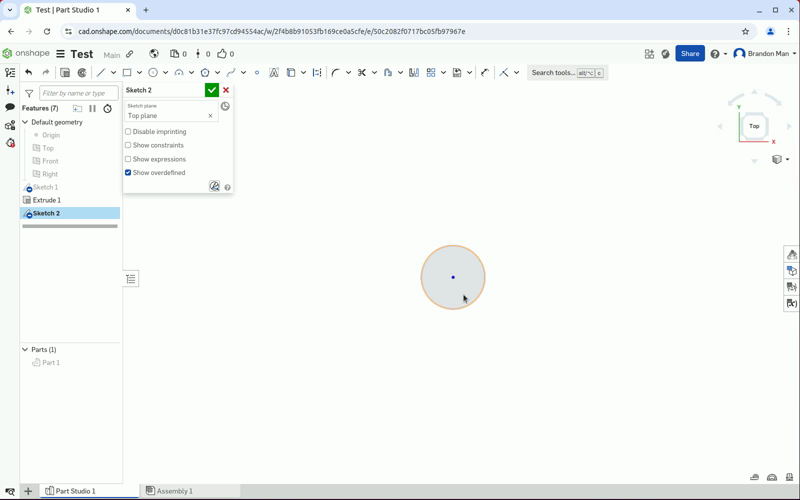
scroll(6)
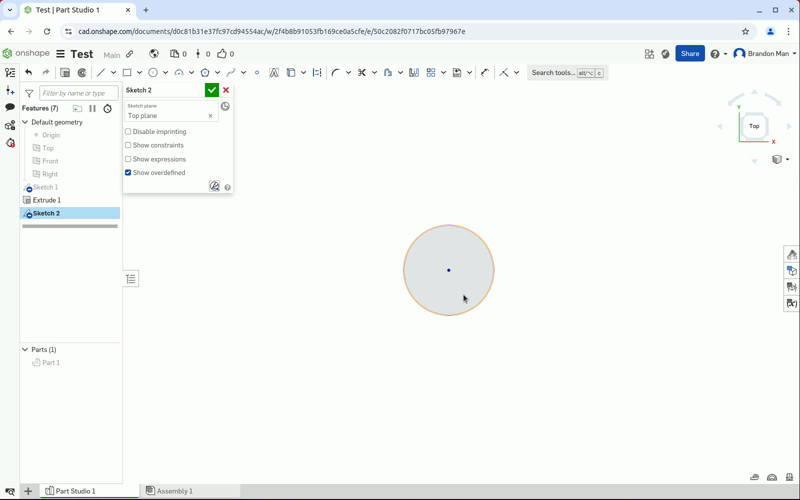
scroll(6)
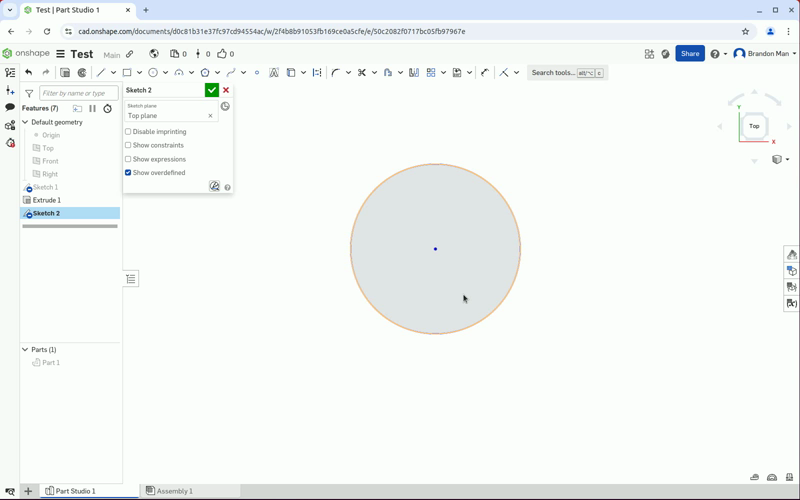
click(463, 294)
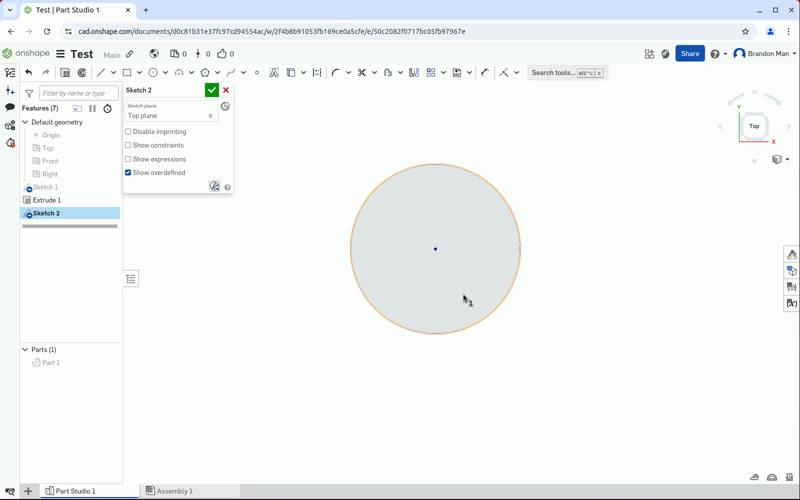
scroll(-6)
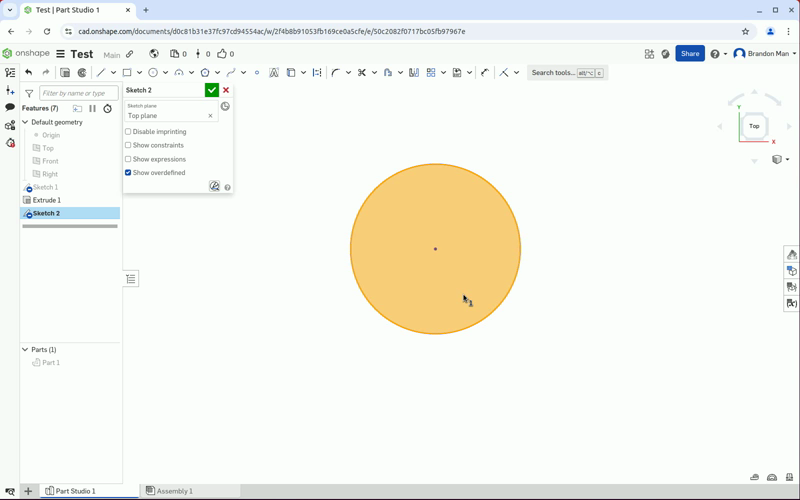
scroll(-6)
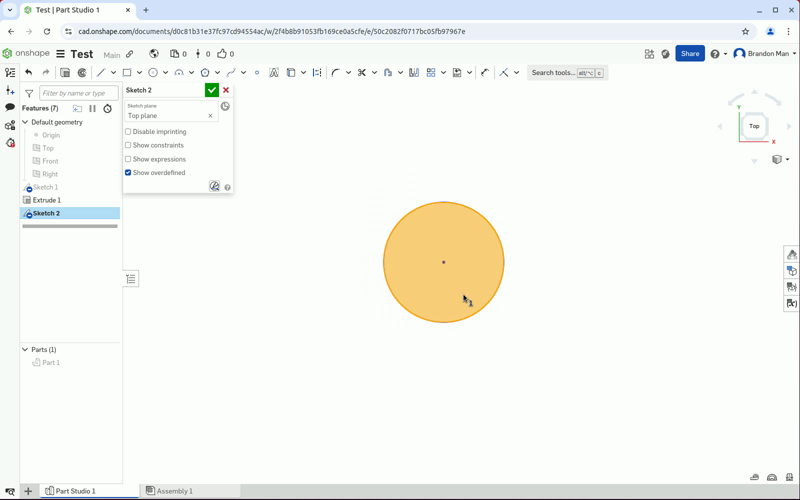
scroll(-6)
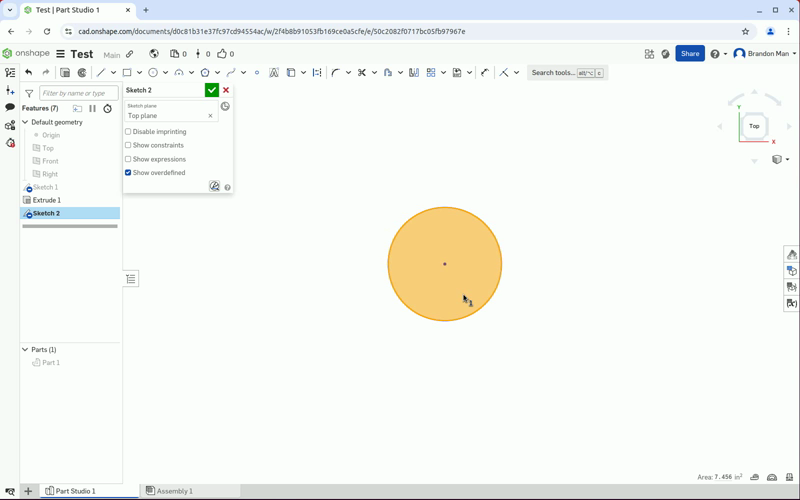
scroll(-6)
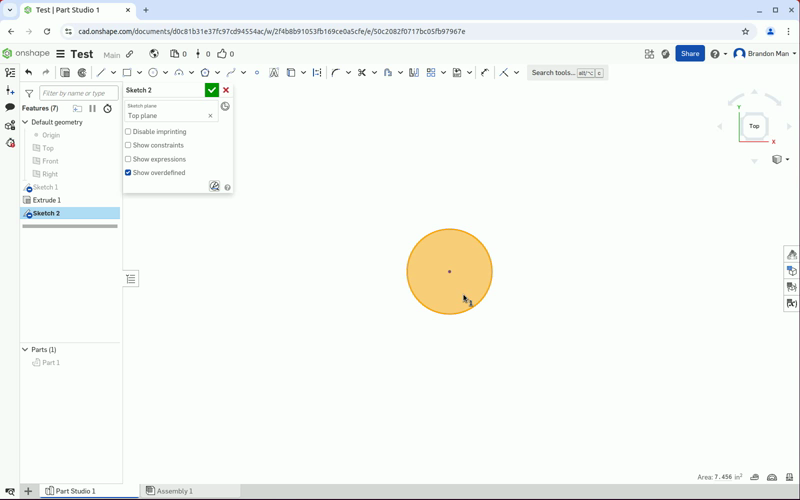
scroll(-6)
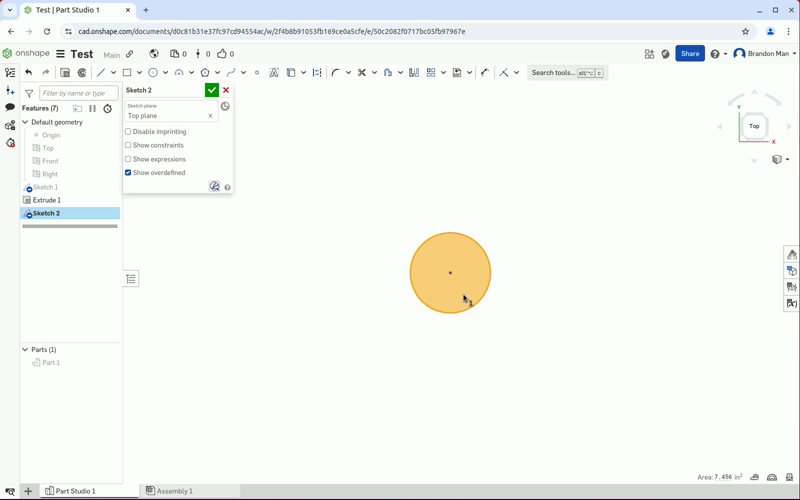
scroll(-6)
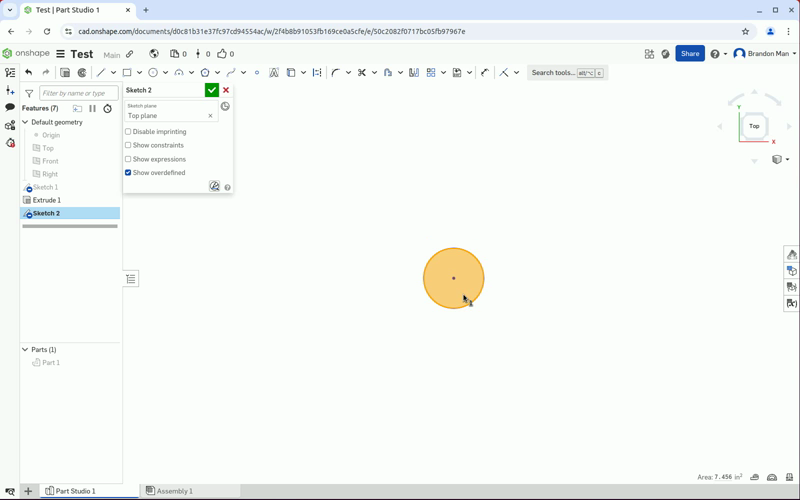
scroll(-6)
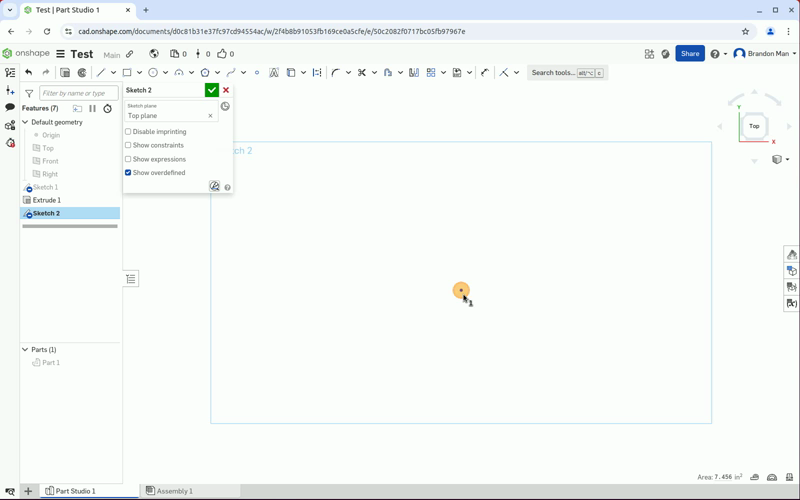
mouse_move(73, 352)
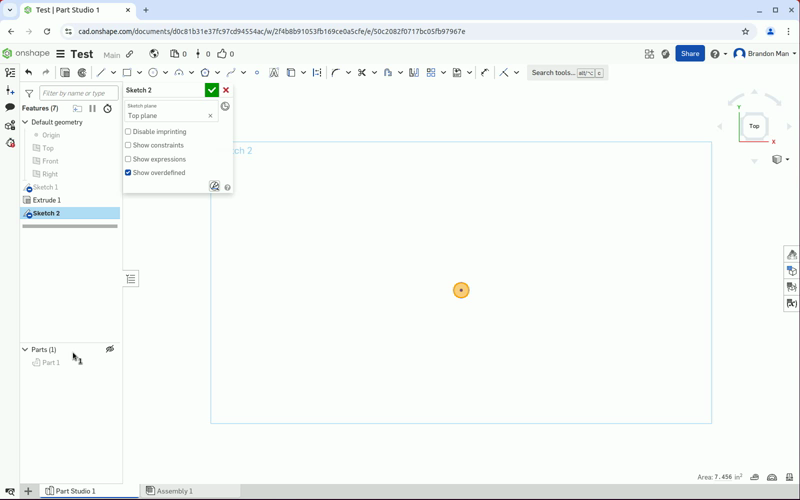
key(shift+y)
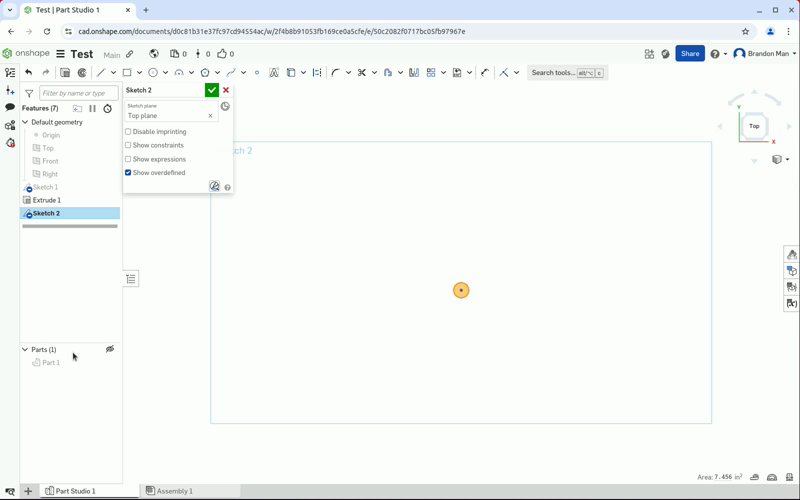
key(shift+e)
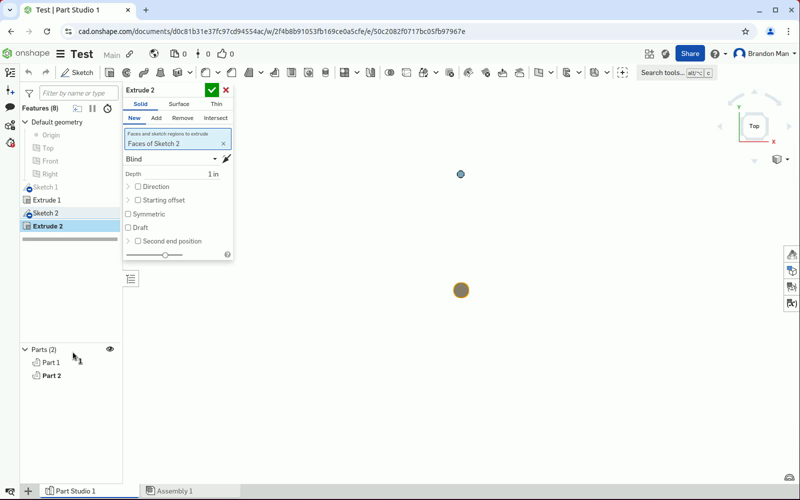
mouse_move(143, 106)
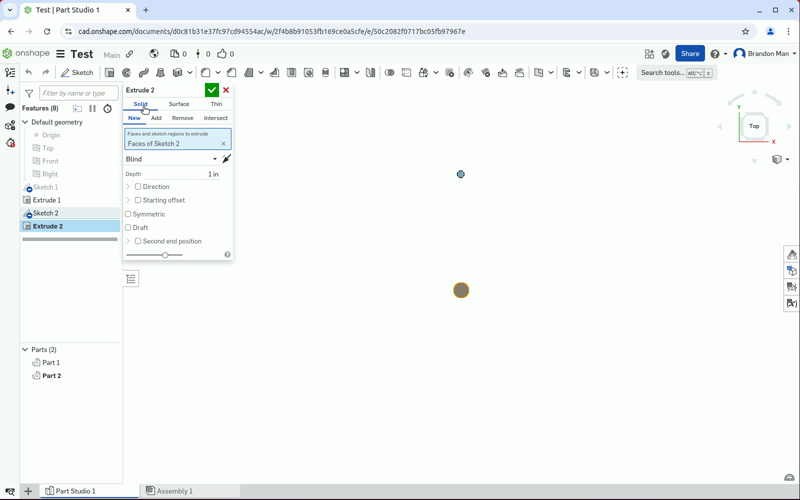
click(143, 106)
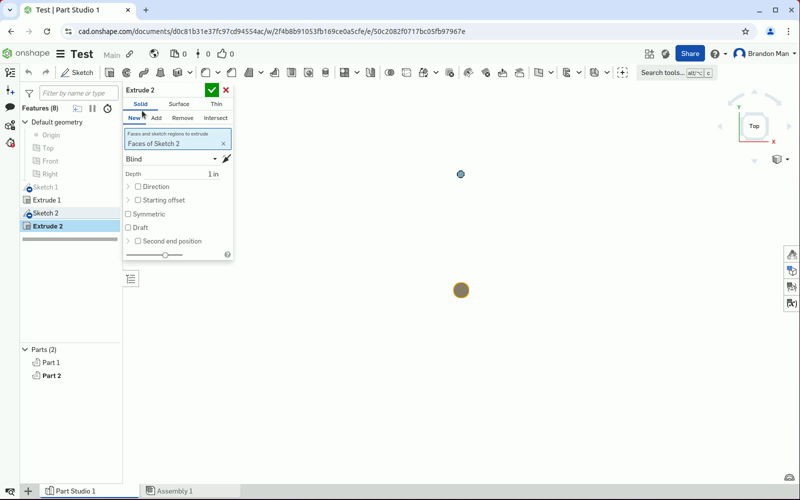
mouse_move(137, 120)
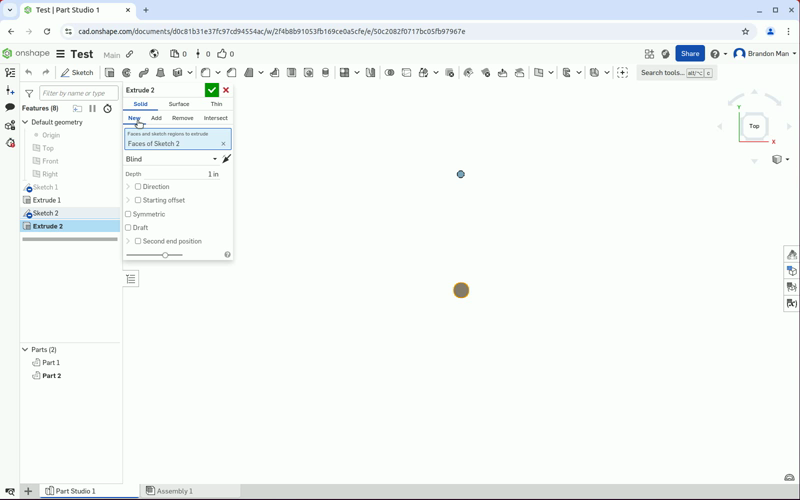
click(137, 120)
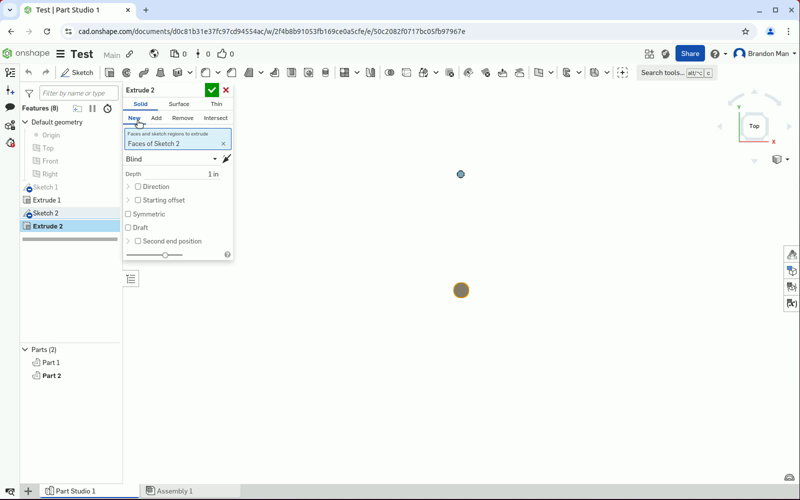
key(tab, 4)
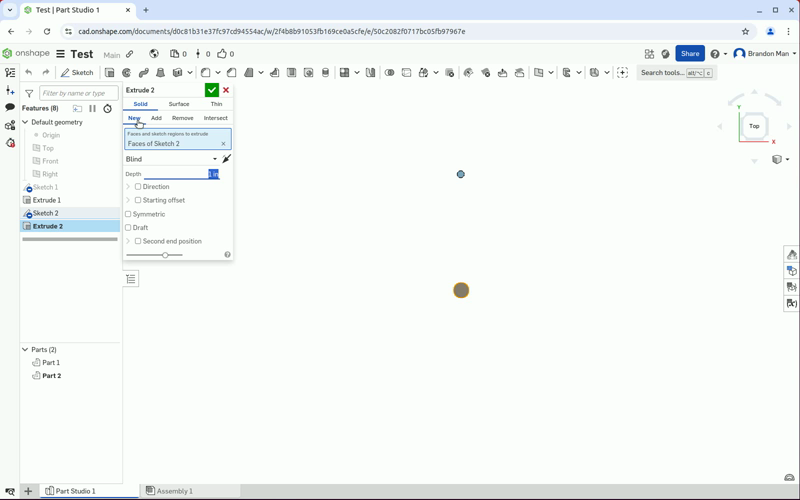
text(14.202)
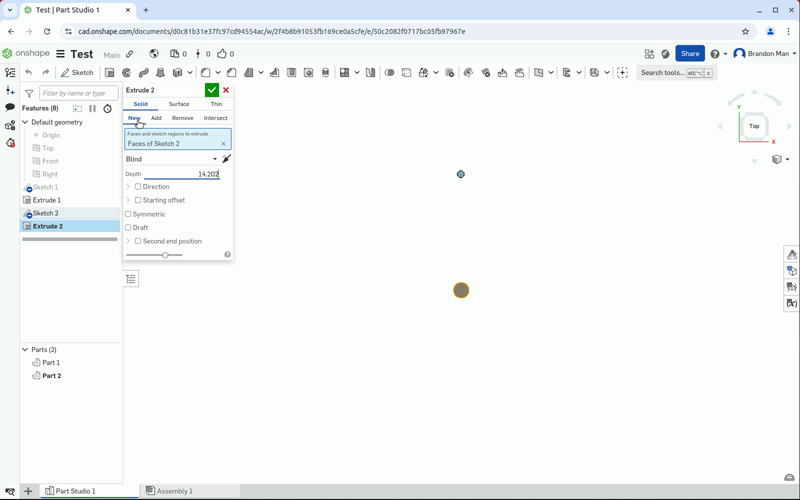
key(enter)
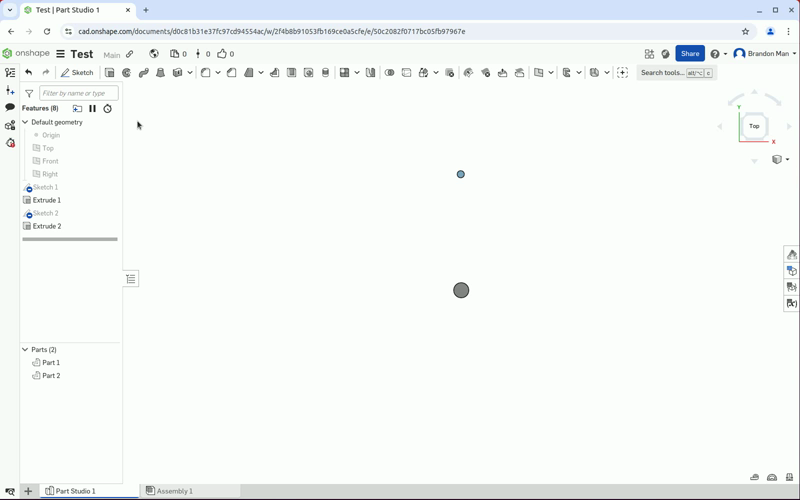
key(shift+h)
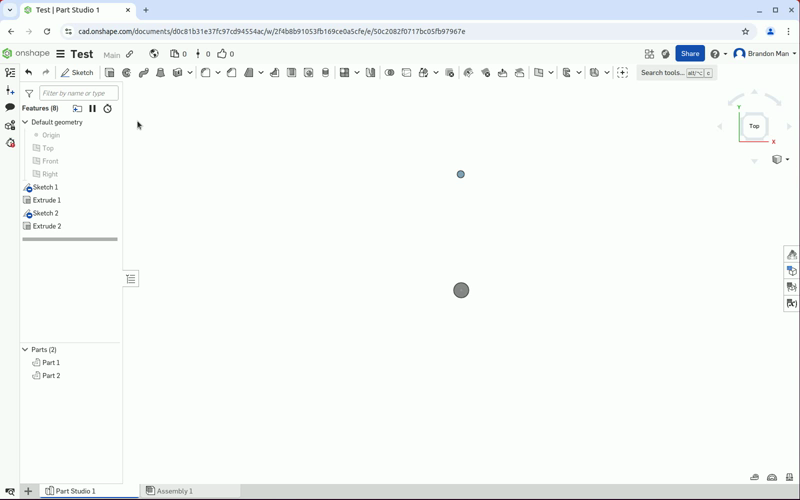
key(shift+h)
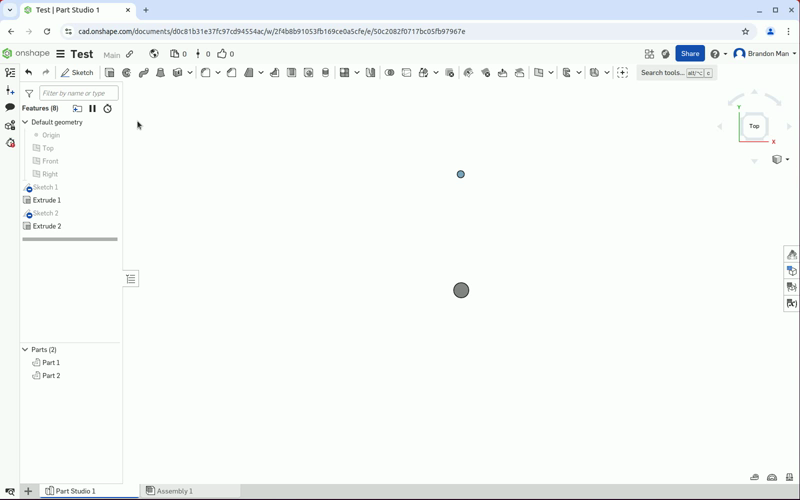
mouse_move(73, 189)
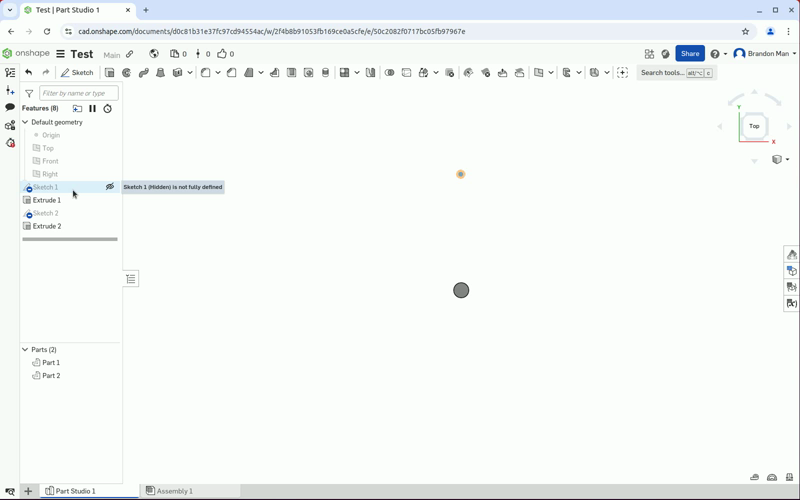
click(73, 189)
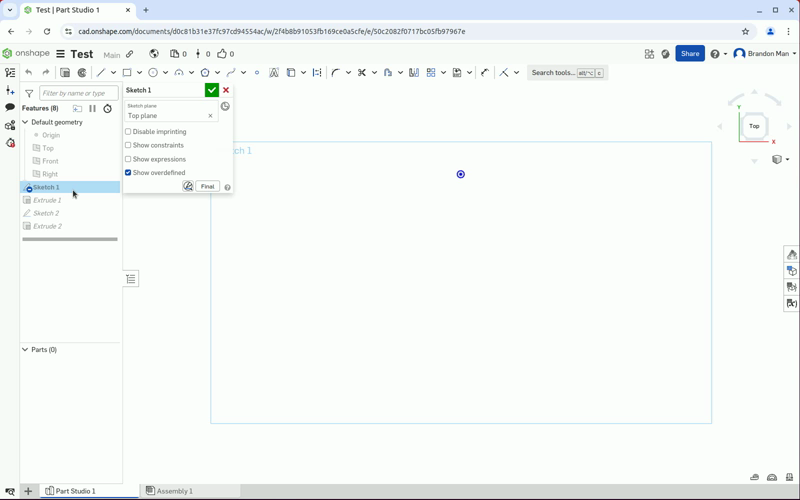
mouse_move(229, 92)
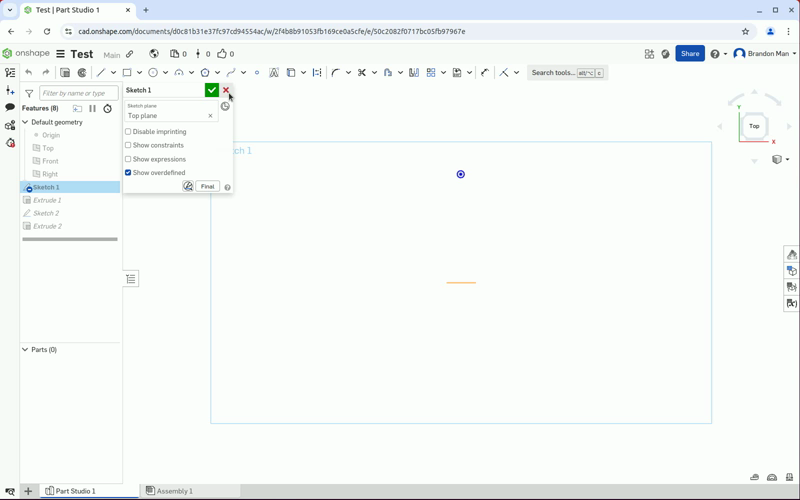
click(229, 92)
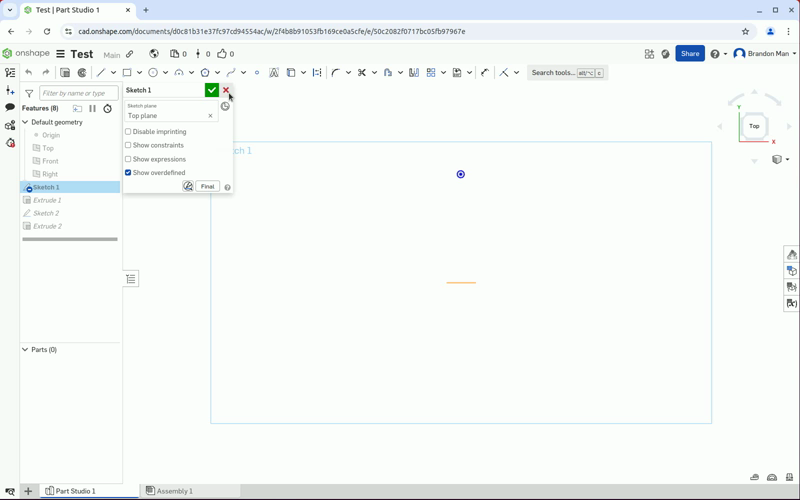
key(shift+s)
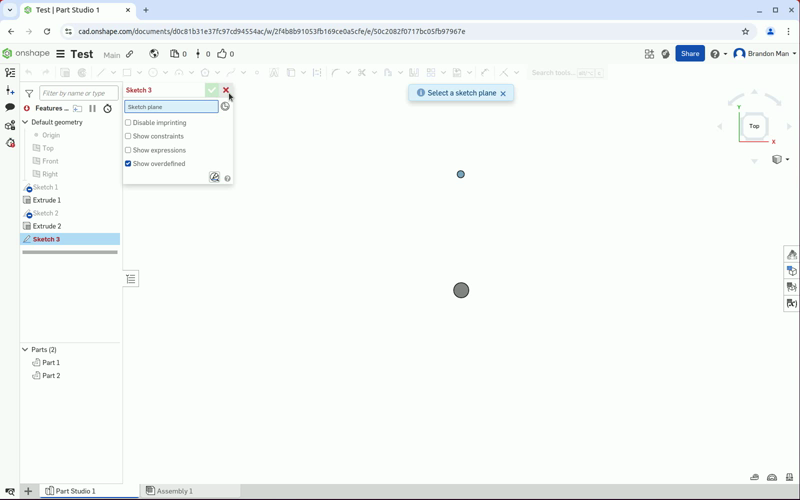
mouse_move(73, 150)
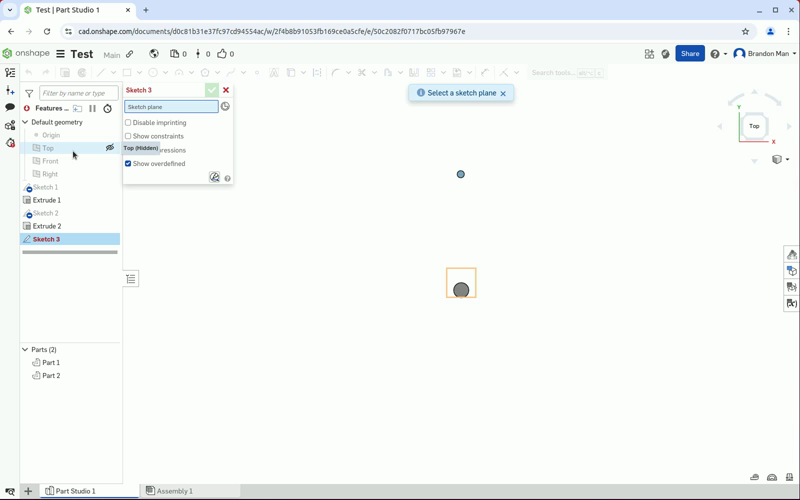
click(73, 150)
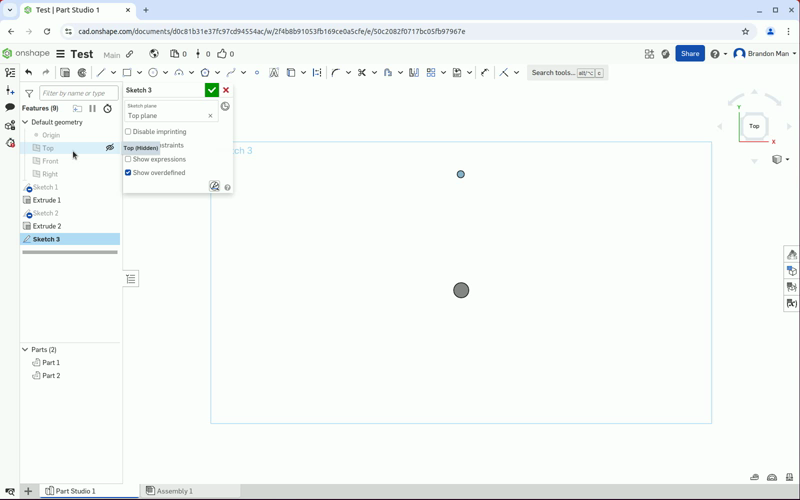
mouse_move(73, 352)
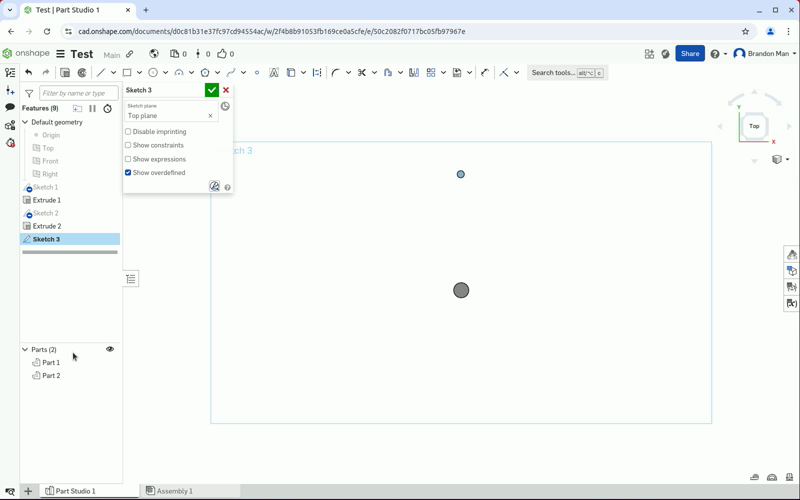
key(y)
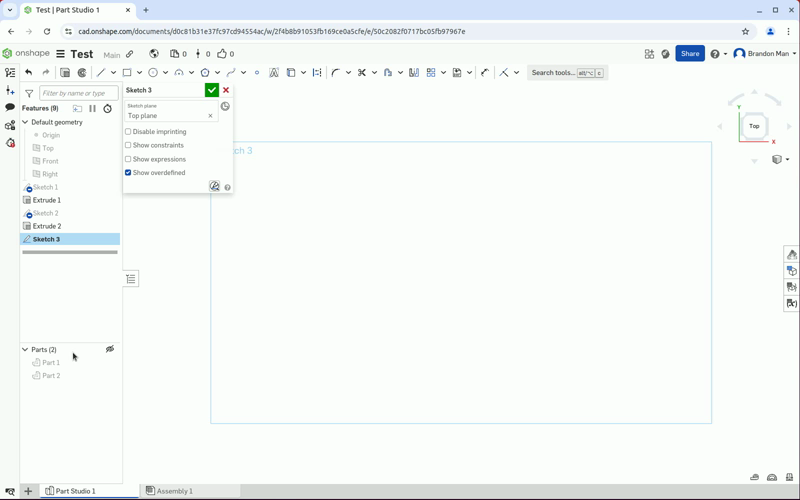
key(c)
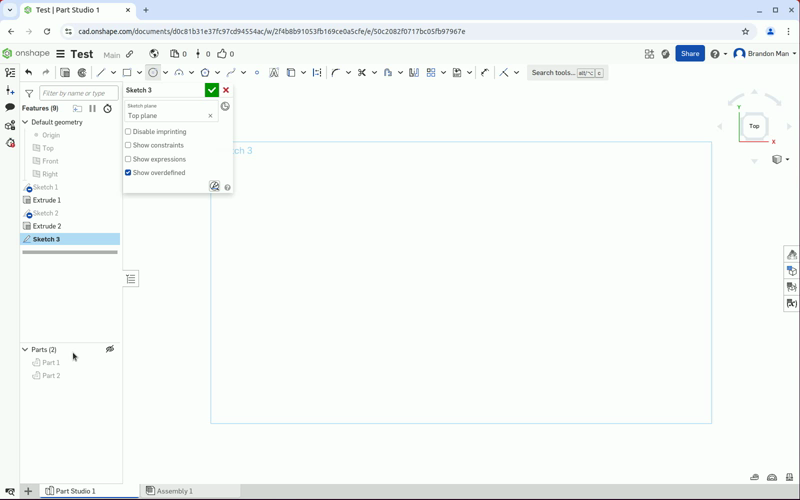
key_down(shift)
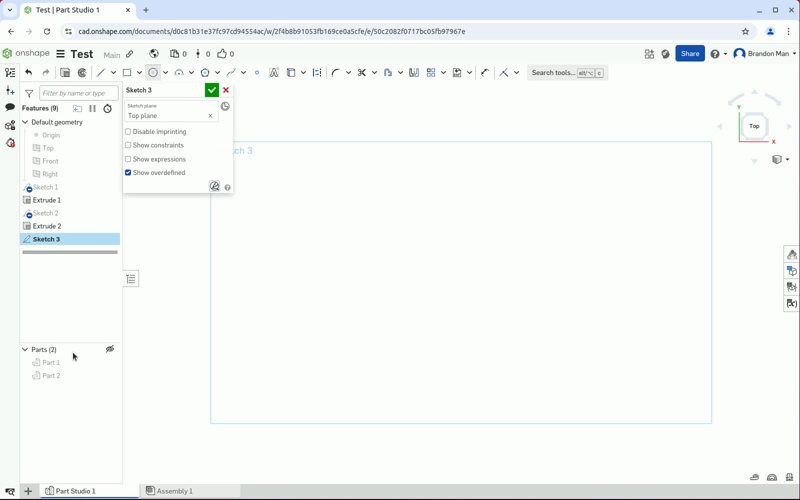
mouse_move(465, 306)
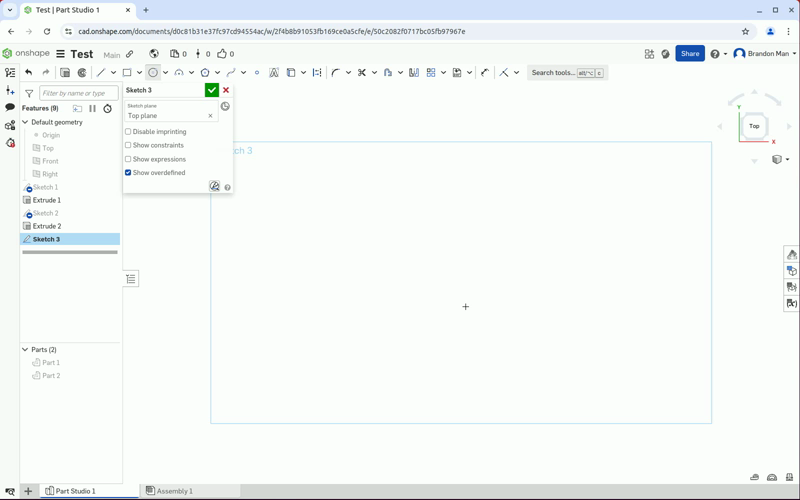
click(465, 306)
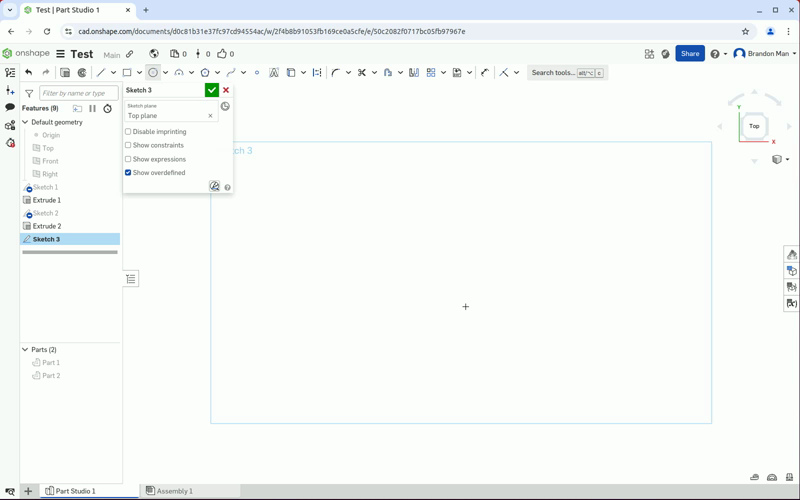
key_up(shift)
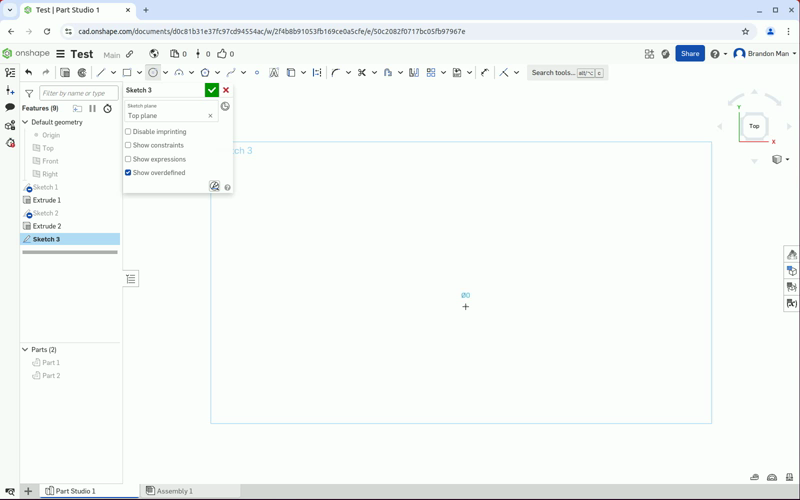
mouse_move(473, 306)
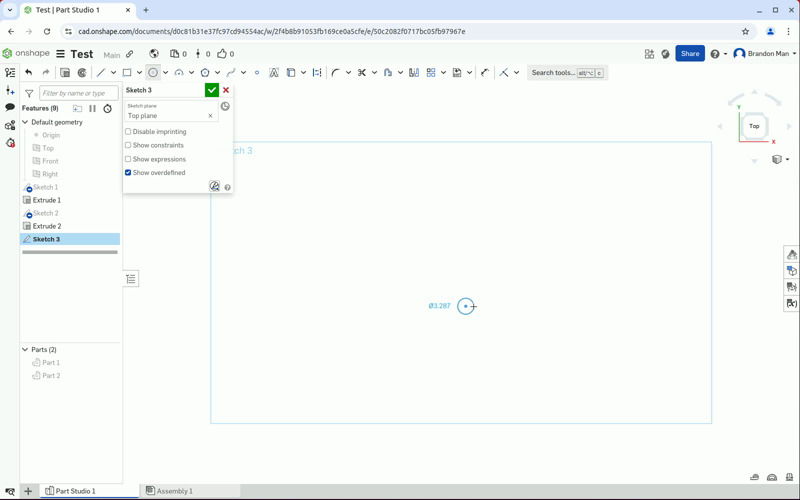
click(473, 306)
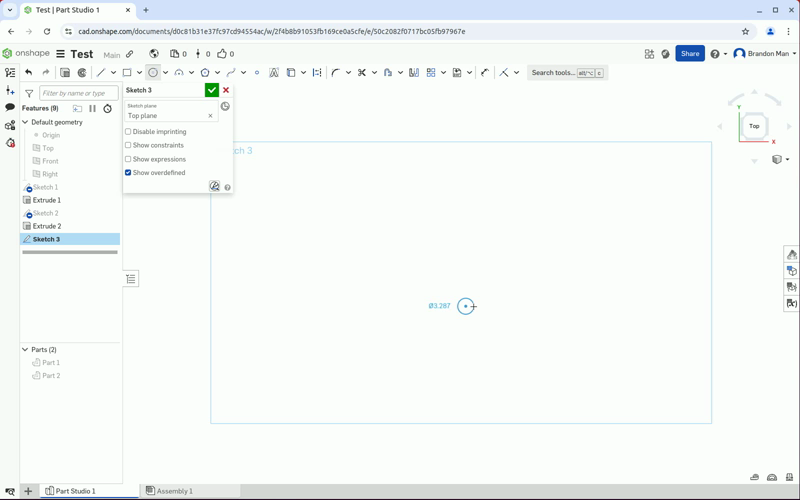
key(esc)
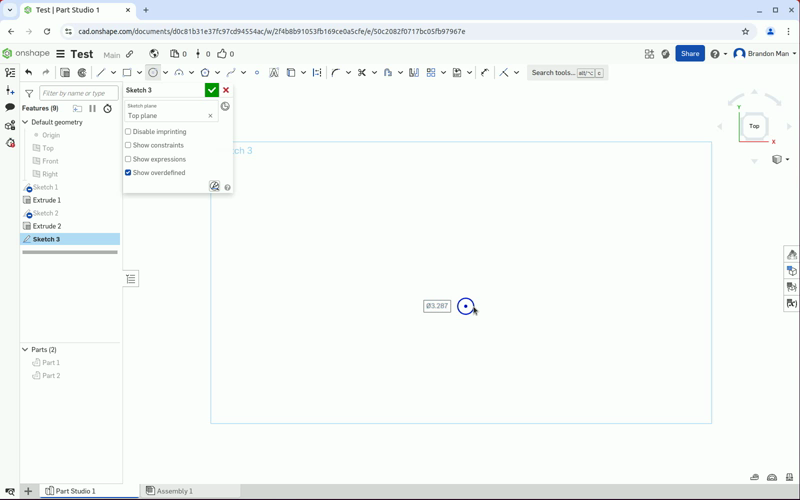
mouse_move(463, 307)
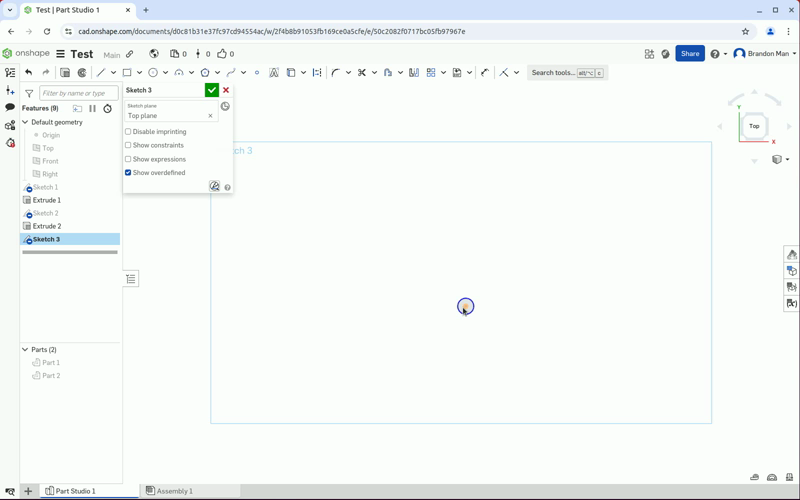
scroll(6)
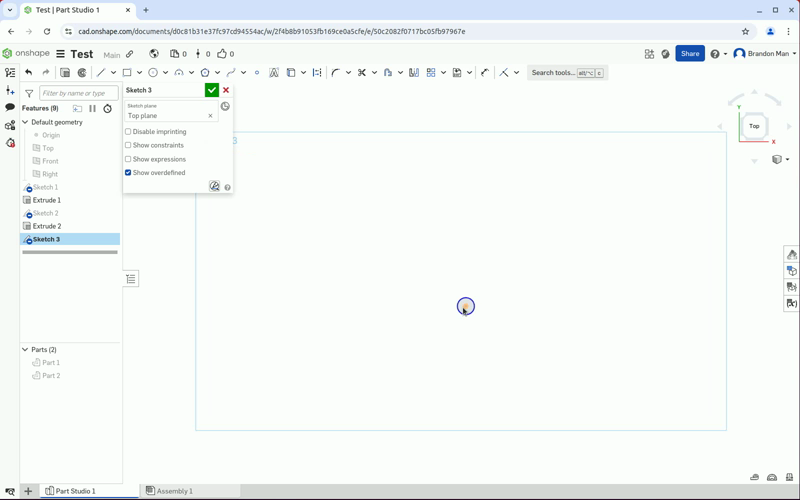
scroll(6)
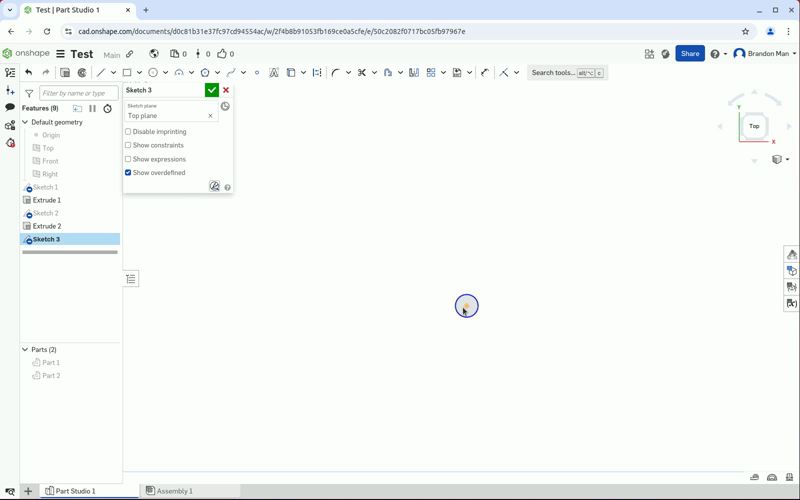
scroll(6)
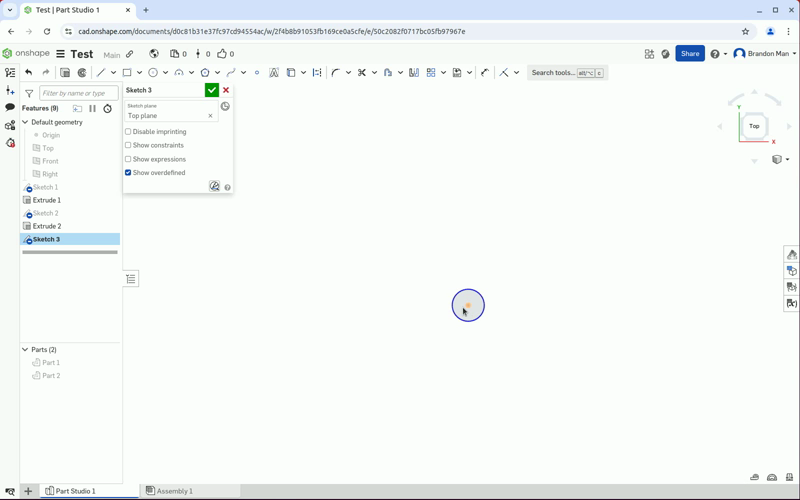
scroll(6)
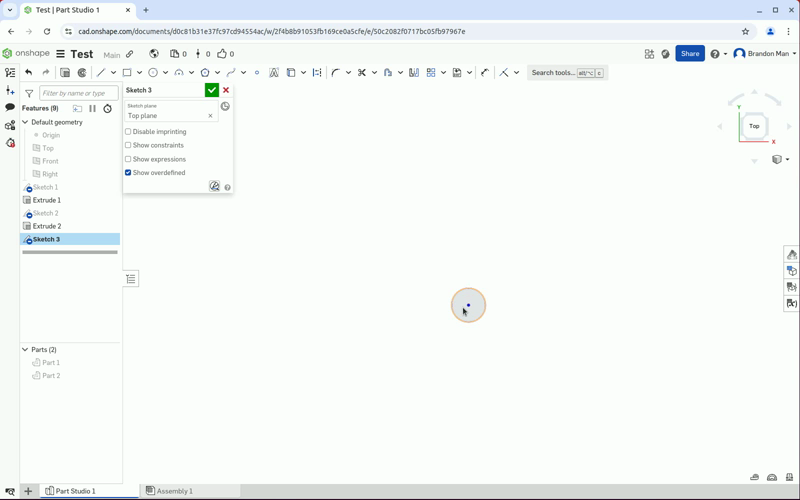
scroll(6)
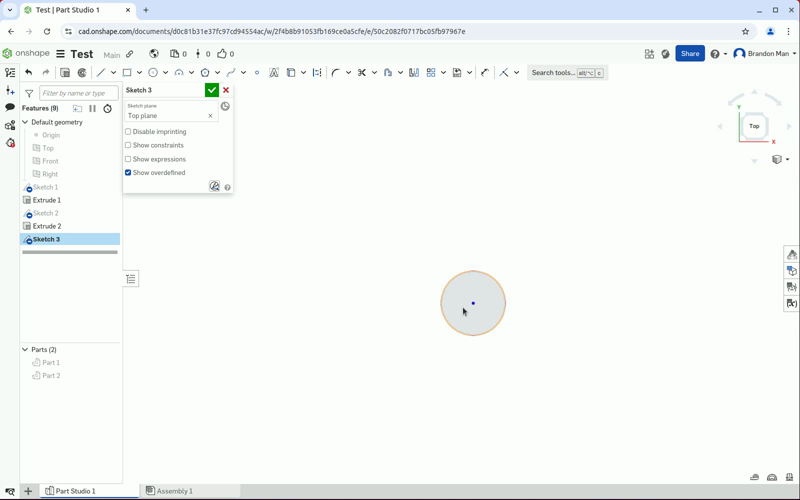
scroll(6)
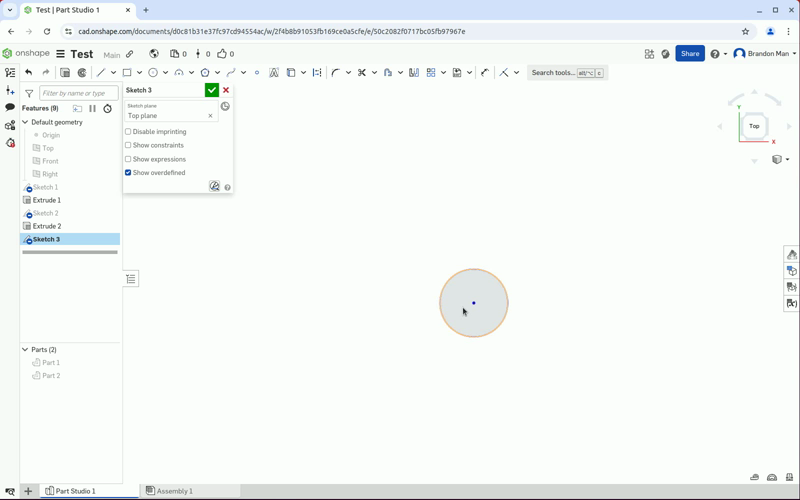
scroll(6)
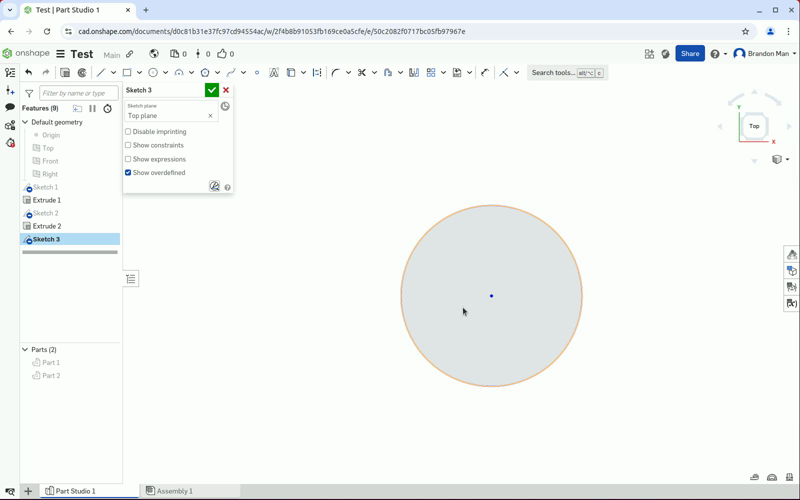
click(463, 307)
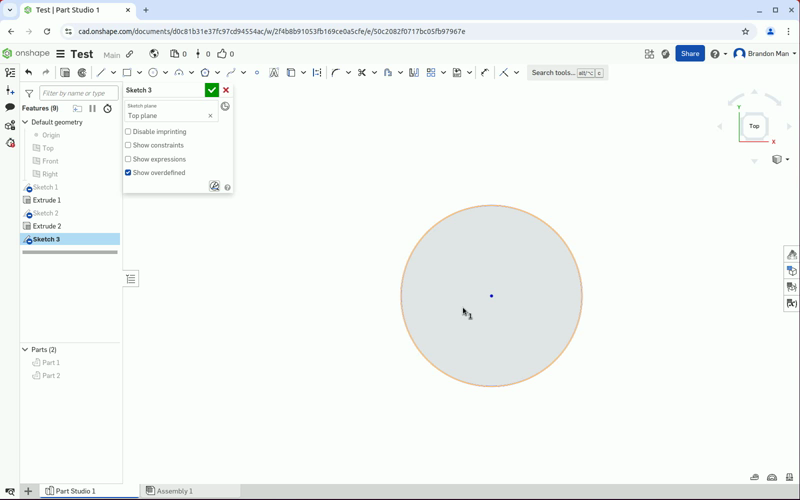
scroll(-6)
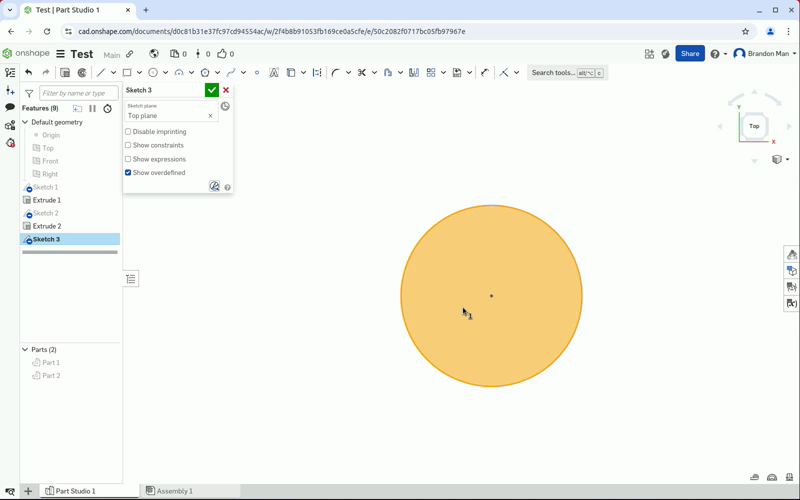
scroll(-6)
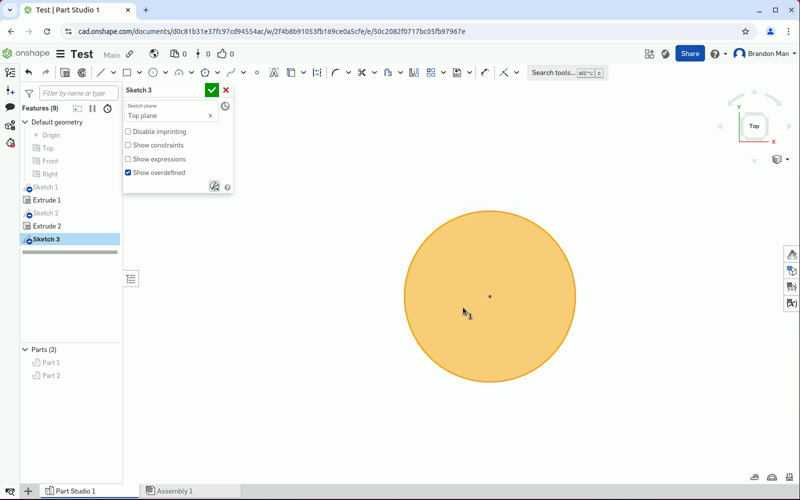
scroll(-6)
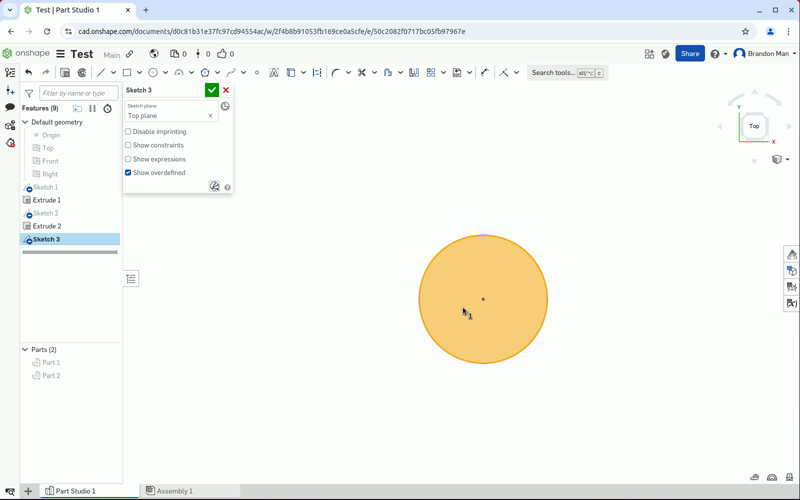
scroll(-6)
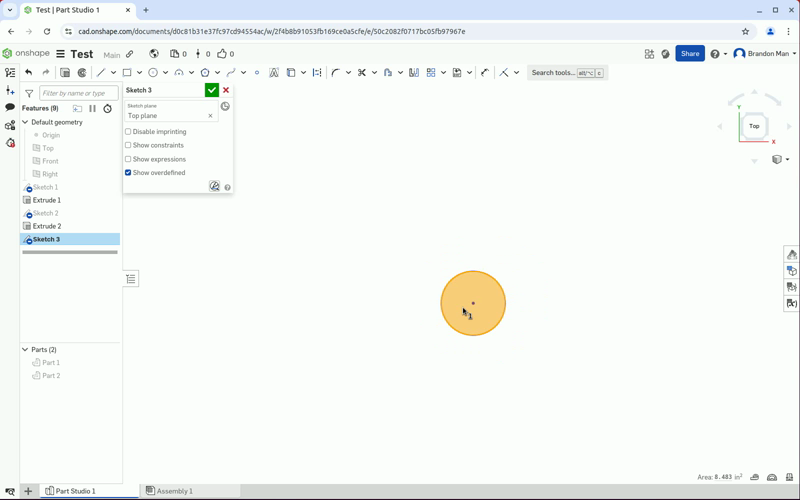
scroll(-6)
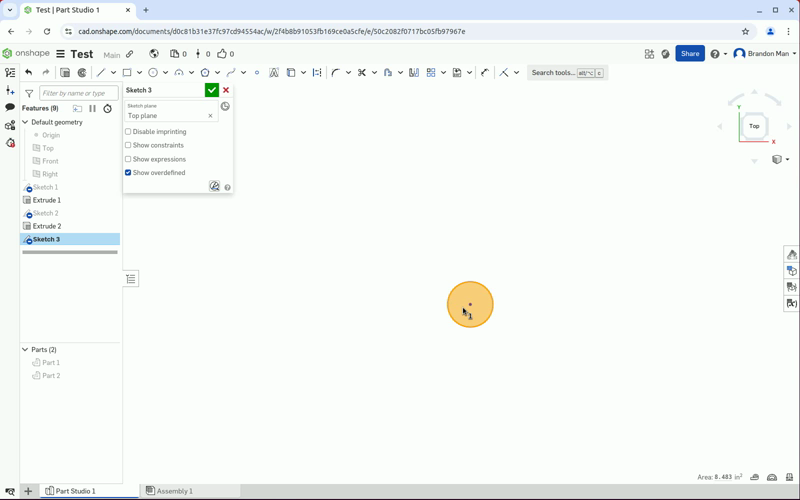
scroll(-6)
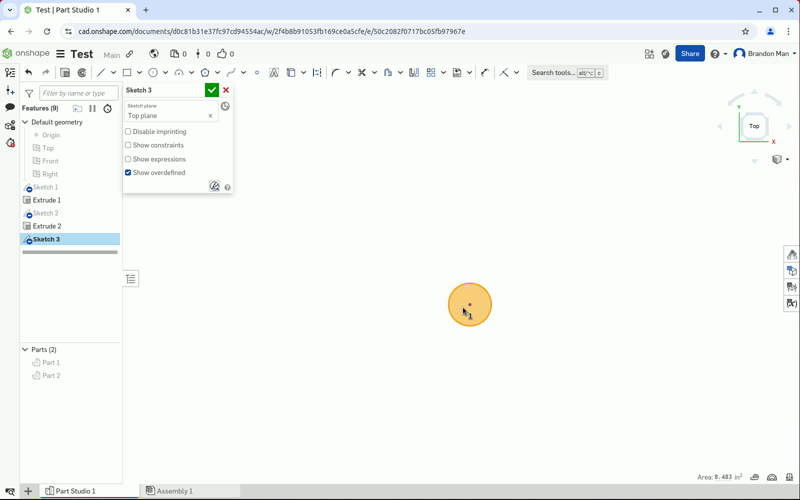
scroll(-6)
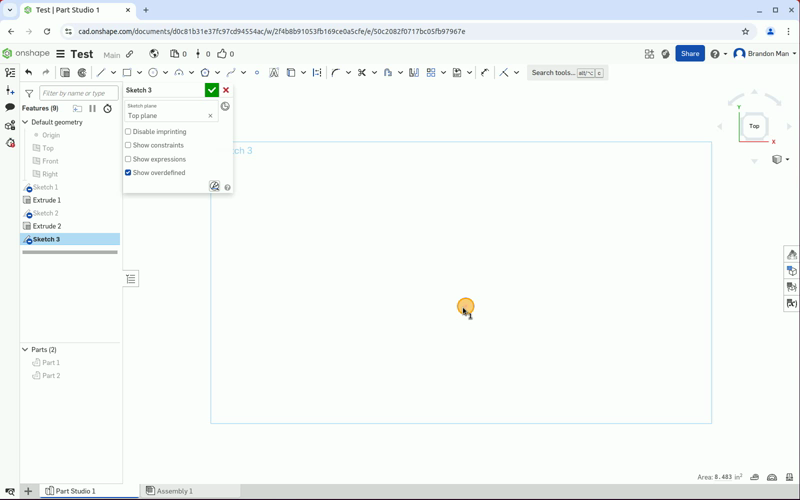
mouse_move(73, 352)
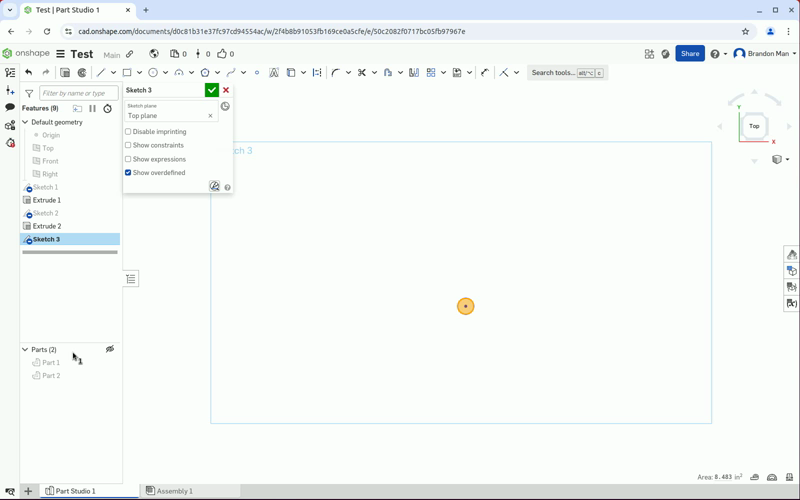
key(shift+y)
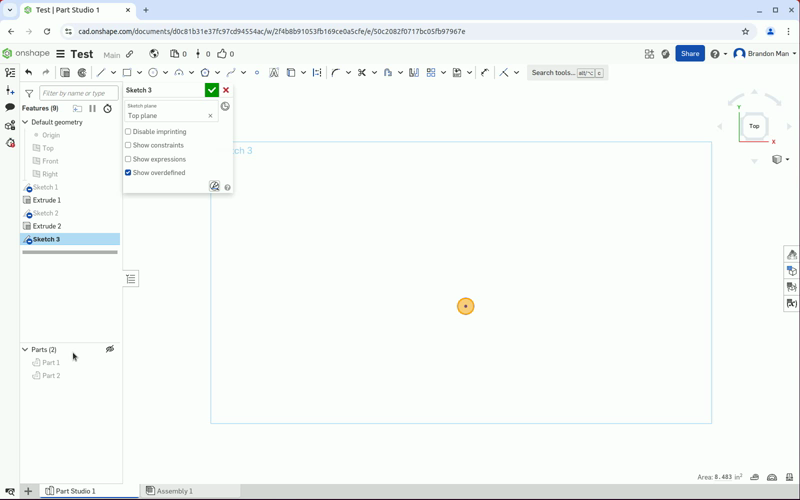
key(shift+e)
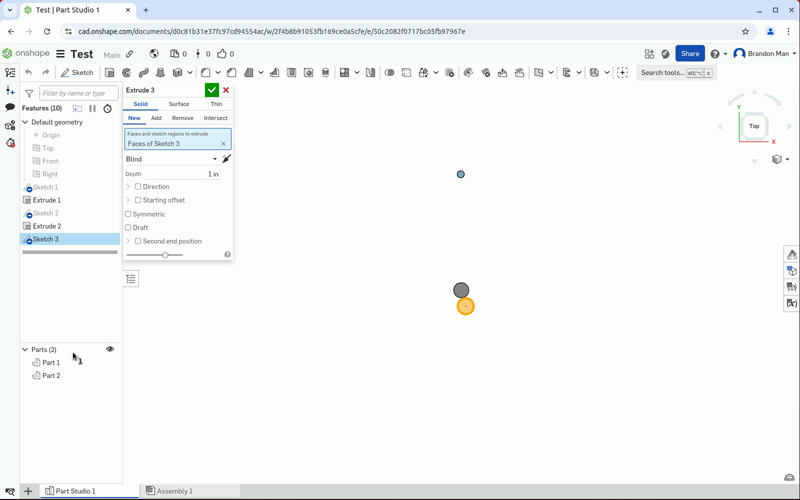
mouse_move(143, 106)
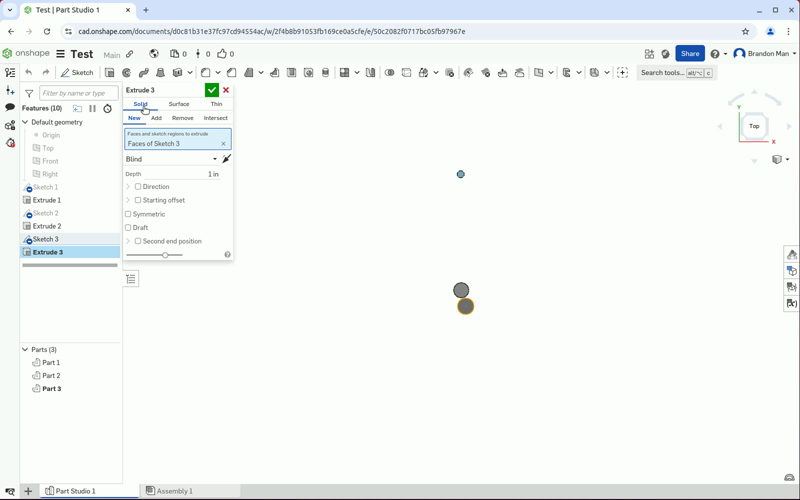
click(143, 106)
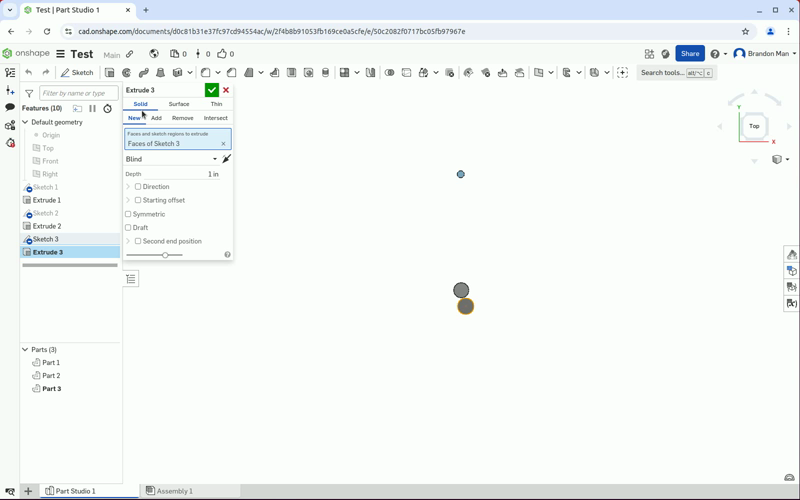
mouse_move(137, 120)
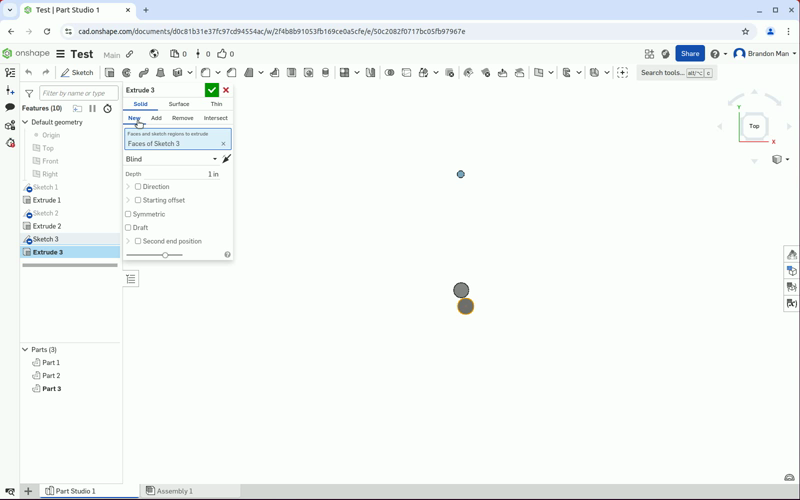
click(137, 120)
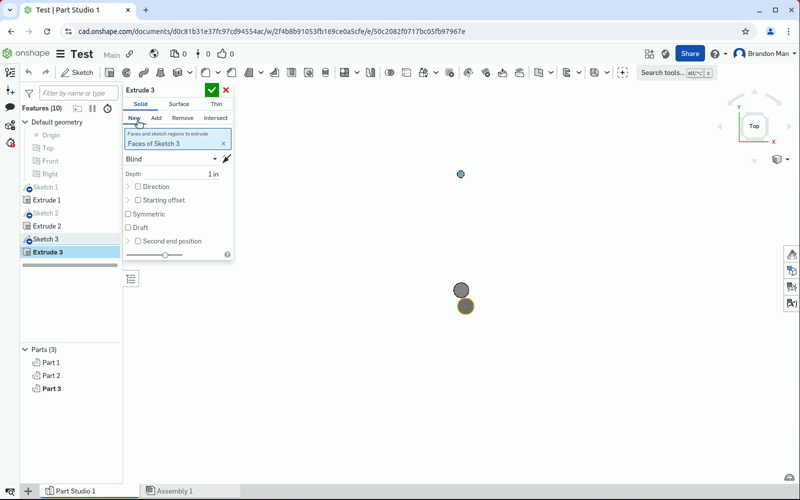
key(tab, 4)
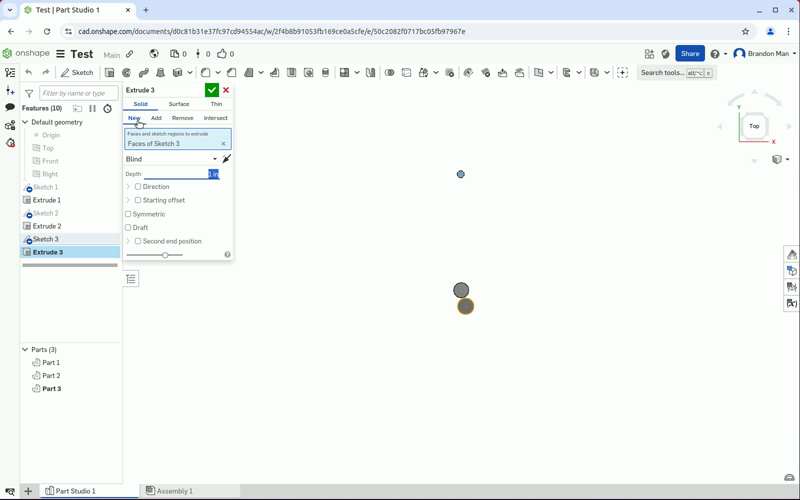
text(14.202)
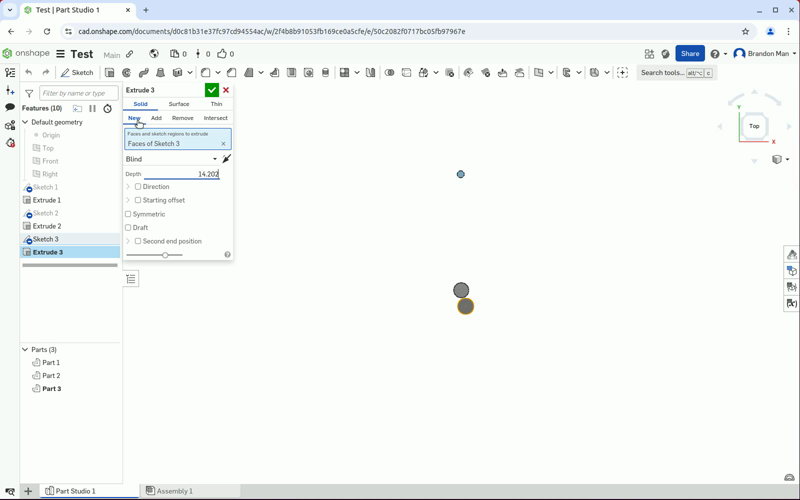
key(enter)
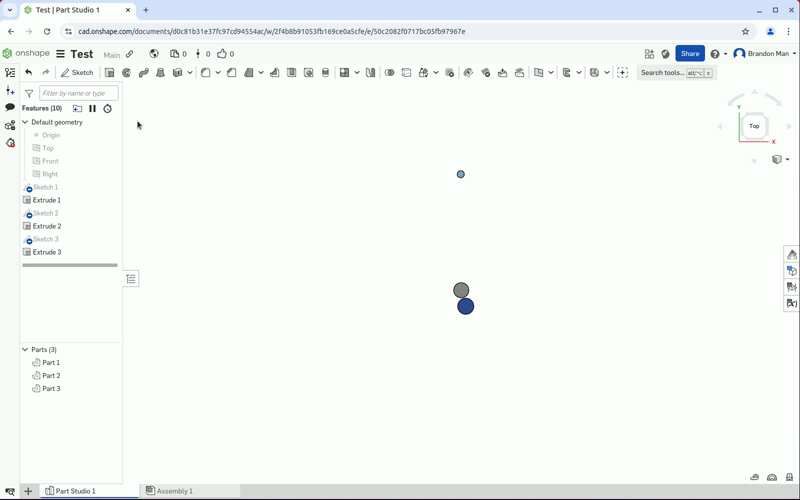
key(shift+h)
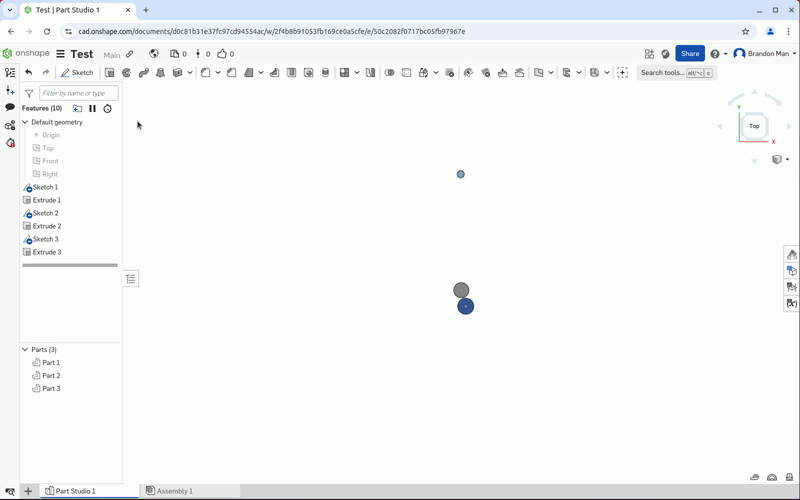
key(shift+h)
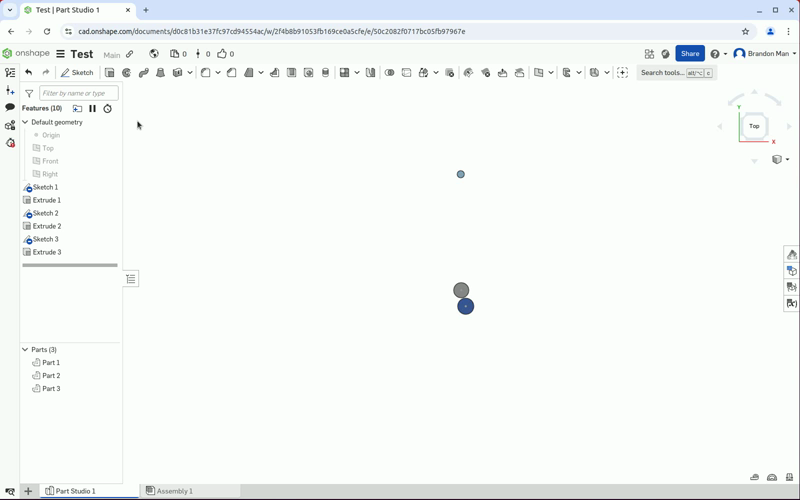
key(shift+7)
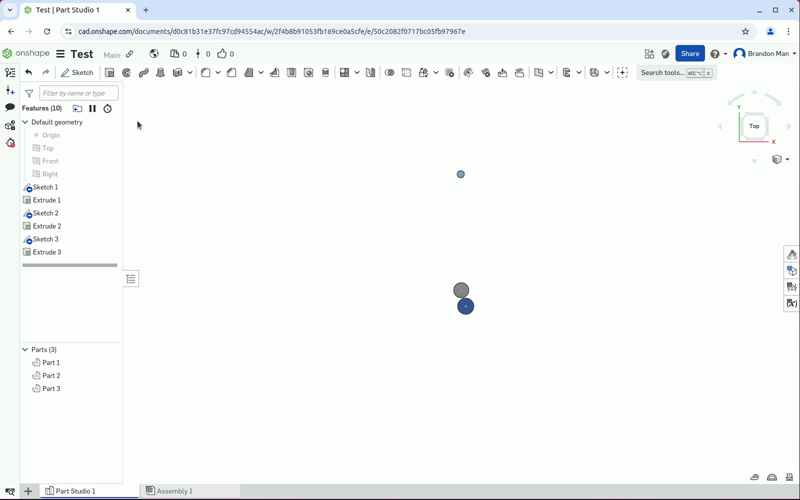
key(up, 3)
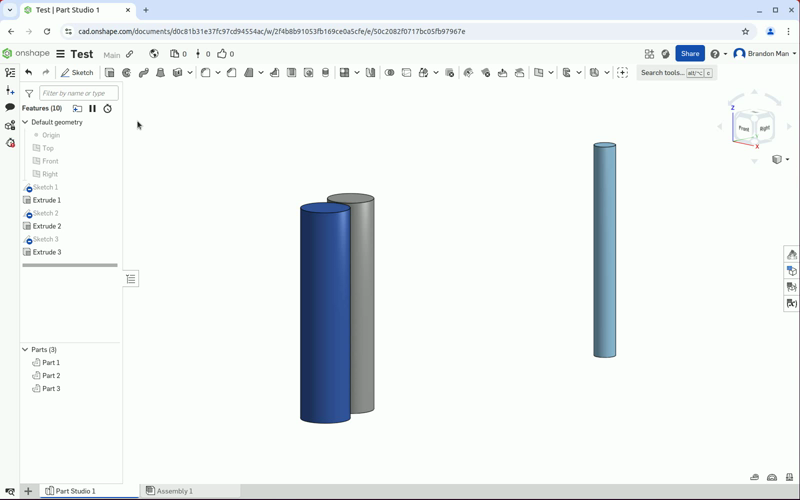
key(left, 3)
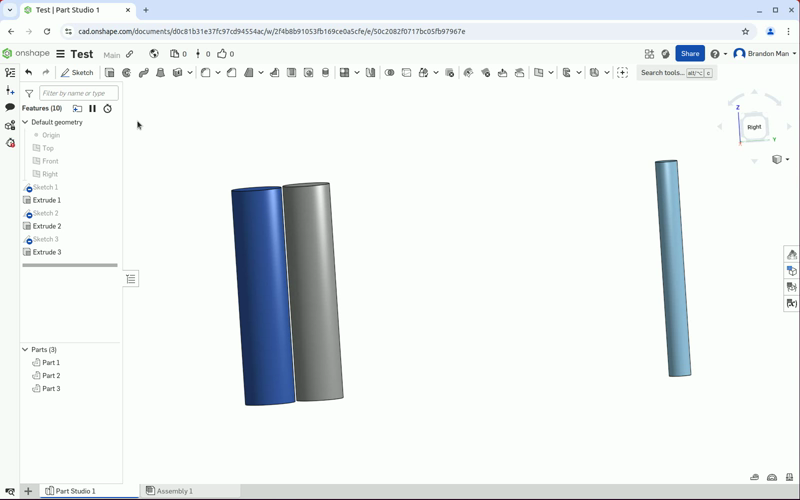
key(right, 3)
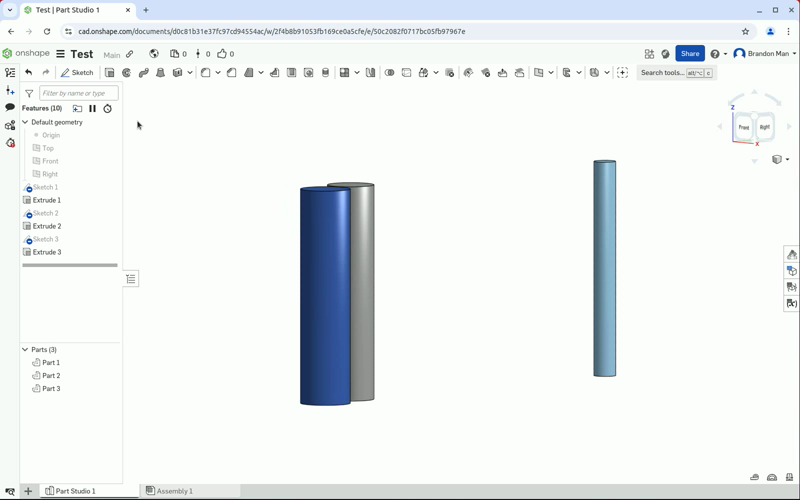
key(down, 3)
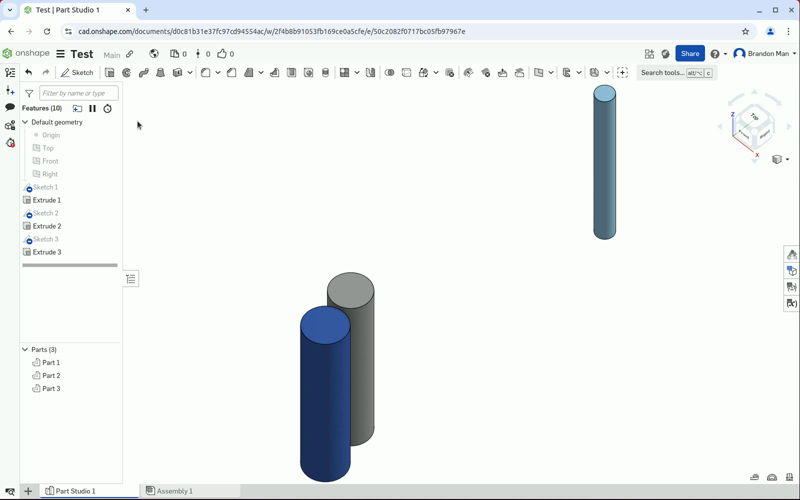
mouse_move(73, 189)
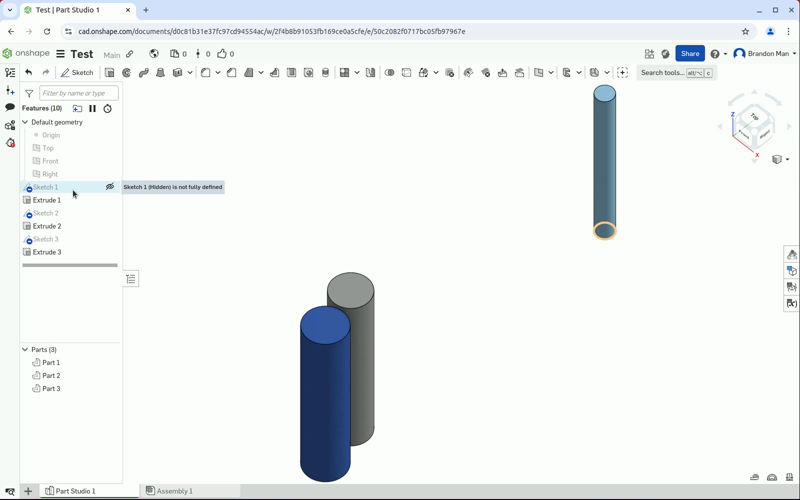
click(73, 189)